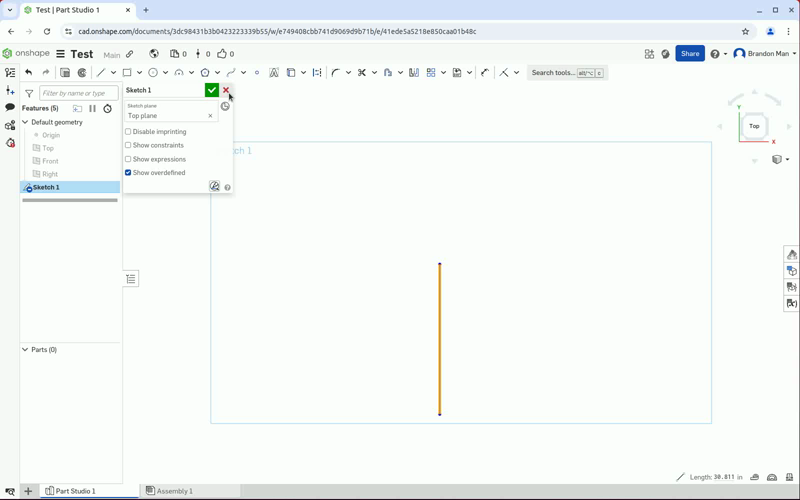
key(shift+h)
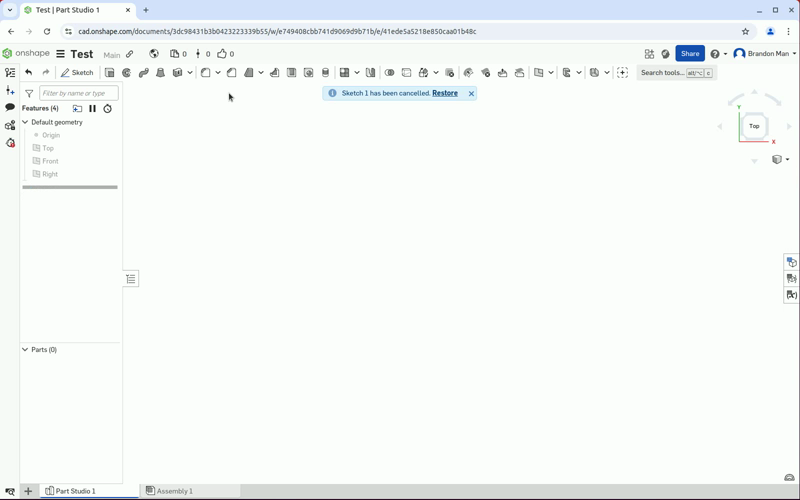
mouse_move(73, 352)
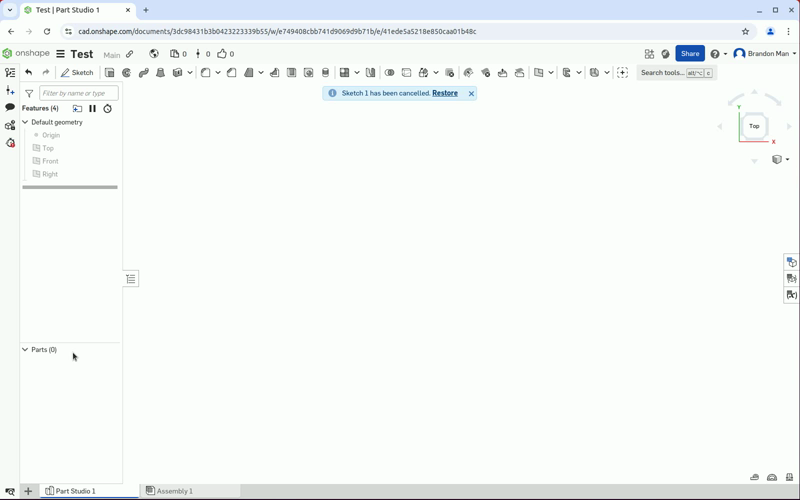
key(y)
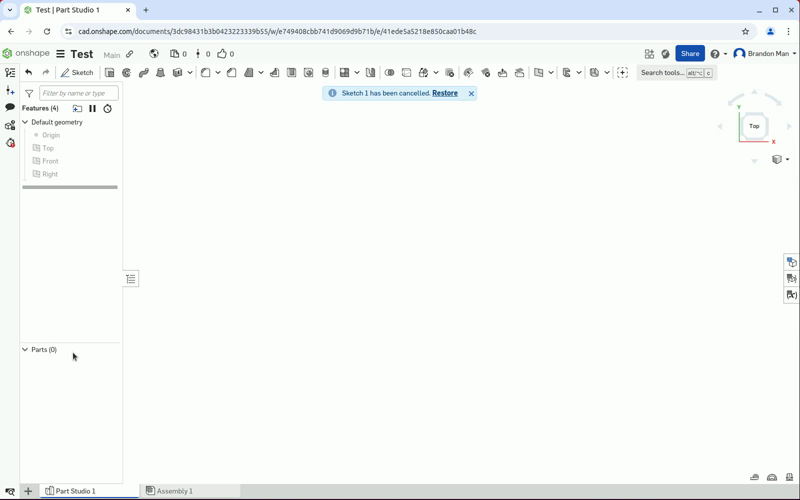
key(shift+p)
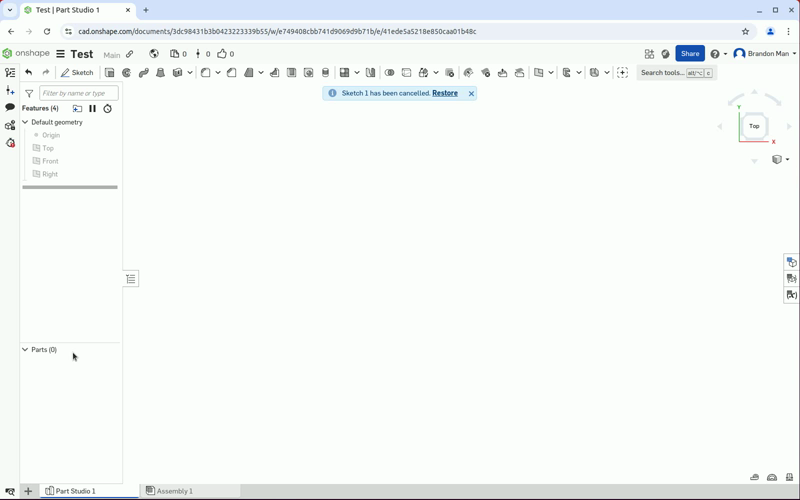
key(space)
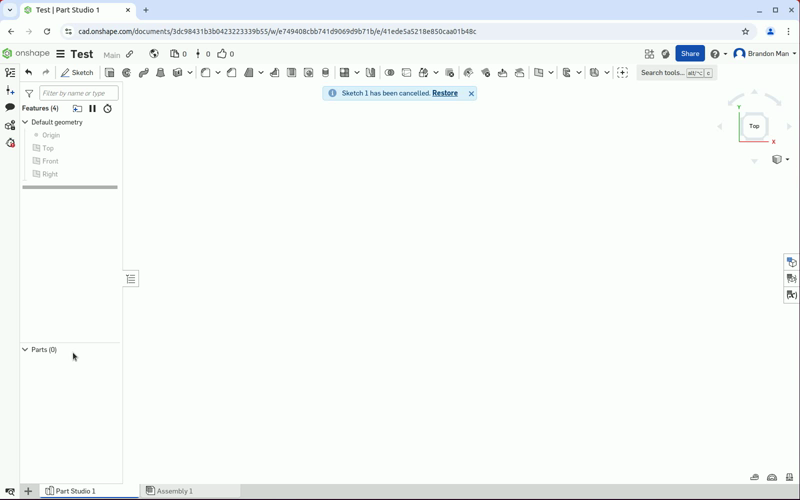
key_down(shift)
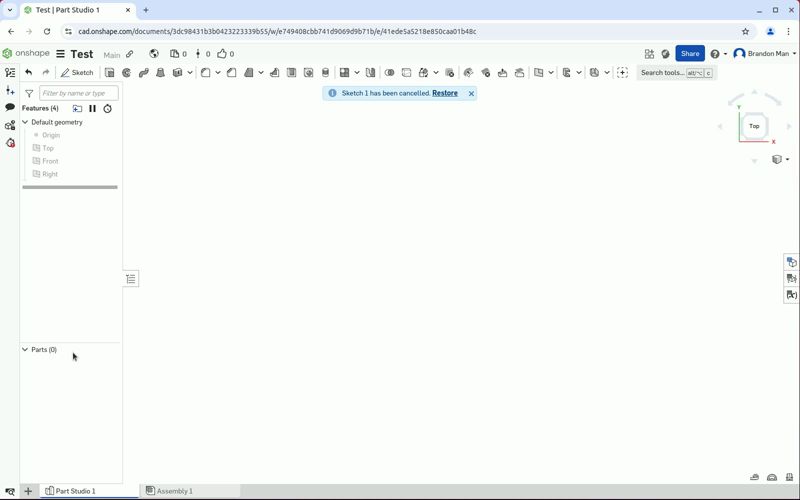
key(up)
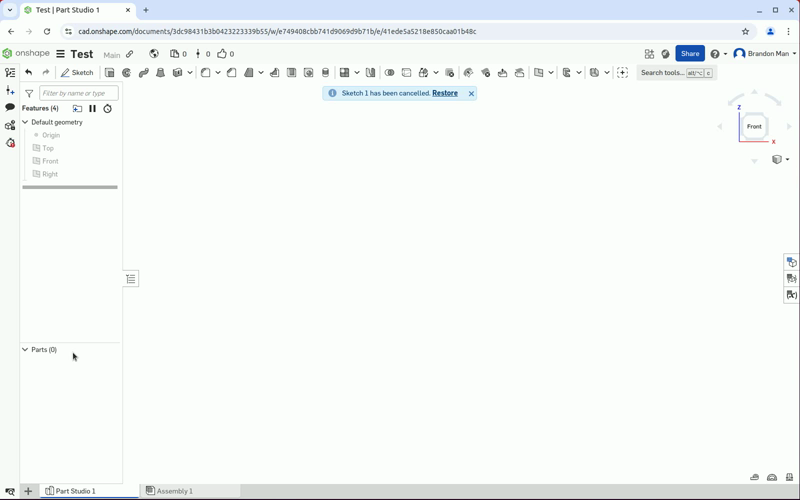
key_up(shift)
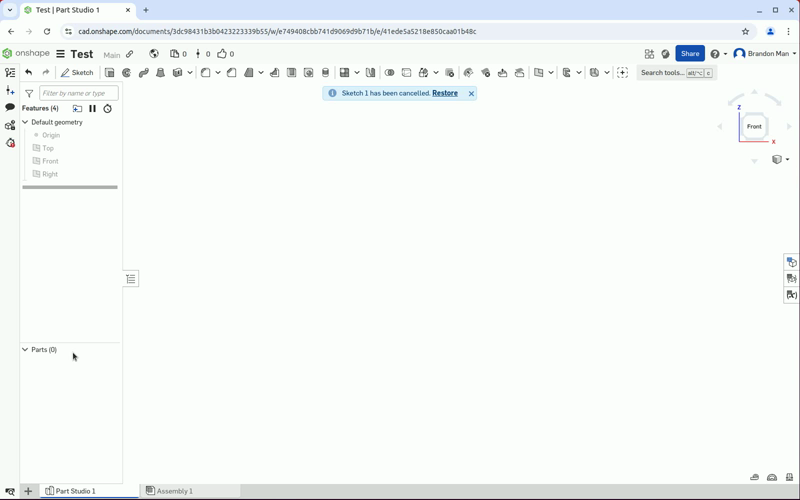
mouse_move(73, 352)
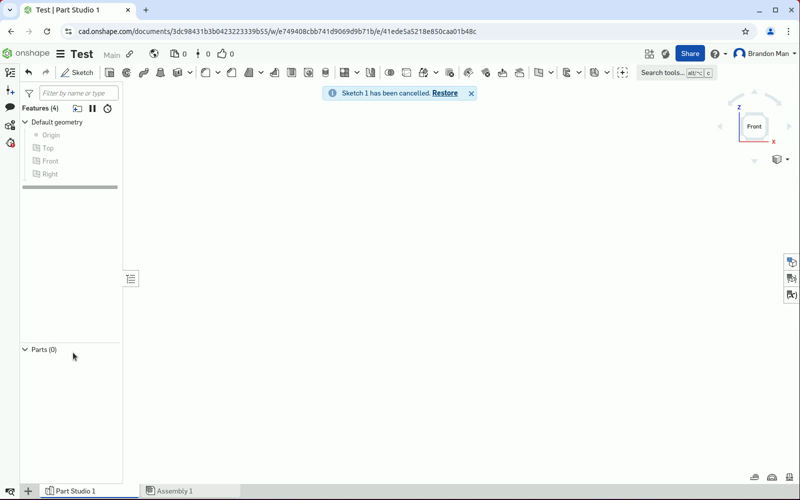
key(shift+y)
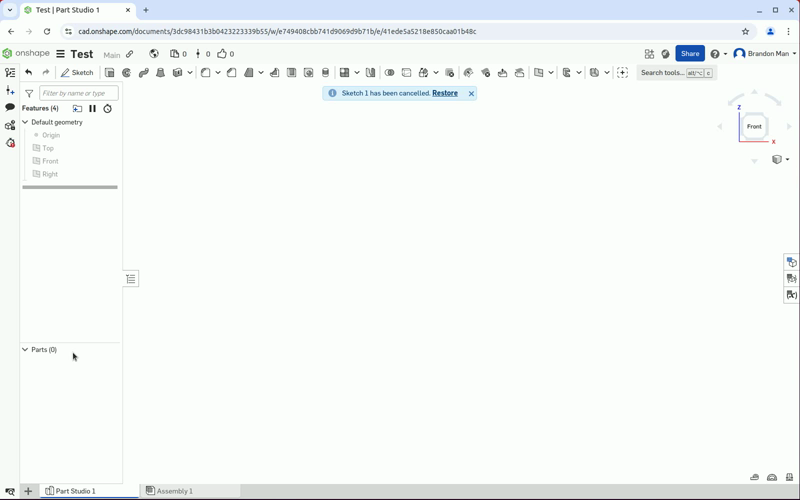
key(shift+s)
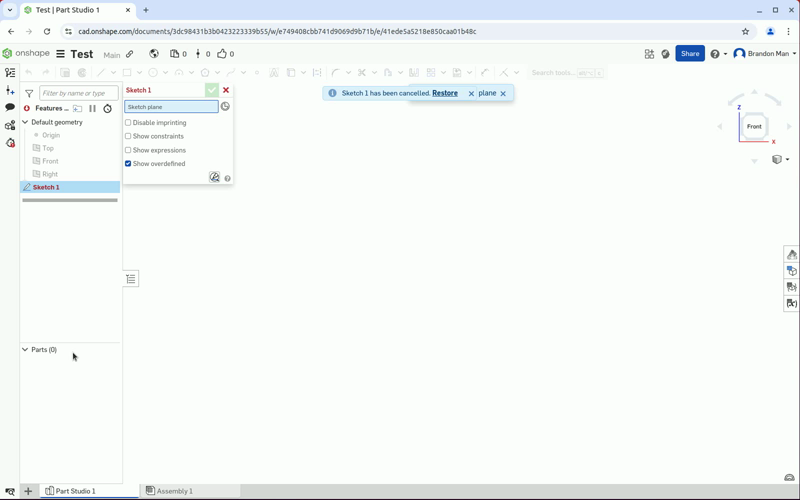
mouse_move(73, 163)
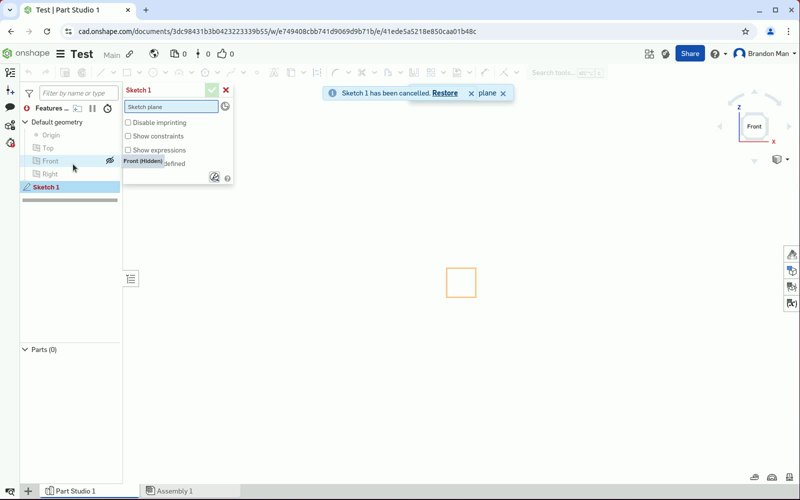
click(73, 163)
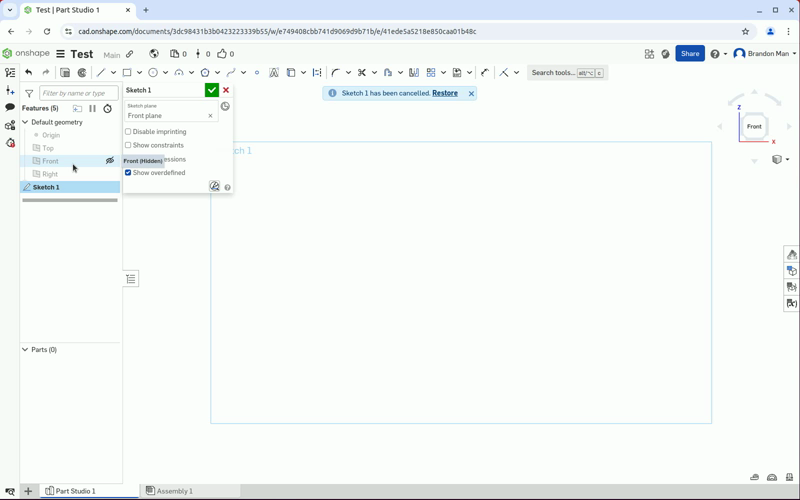
mouse_move(73, 352)
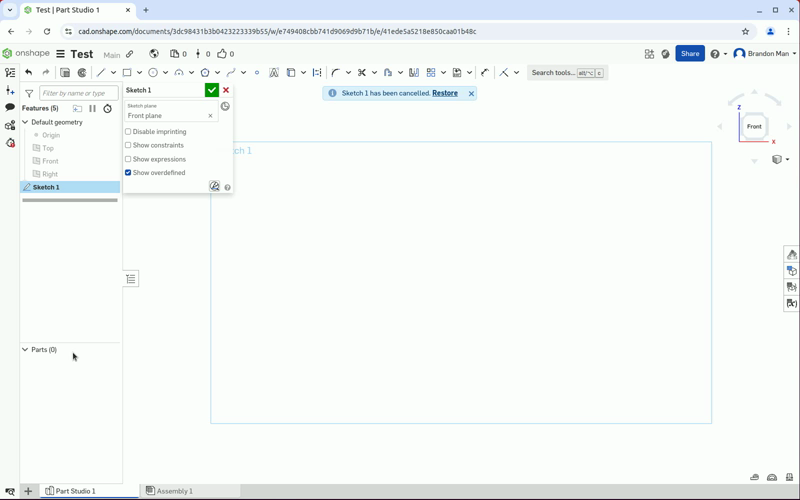
key(y)
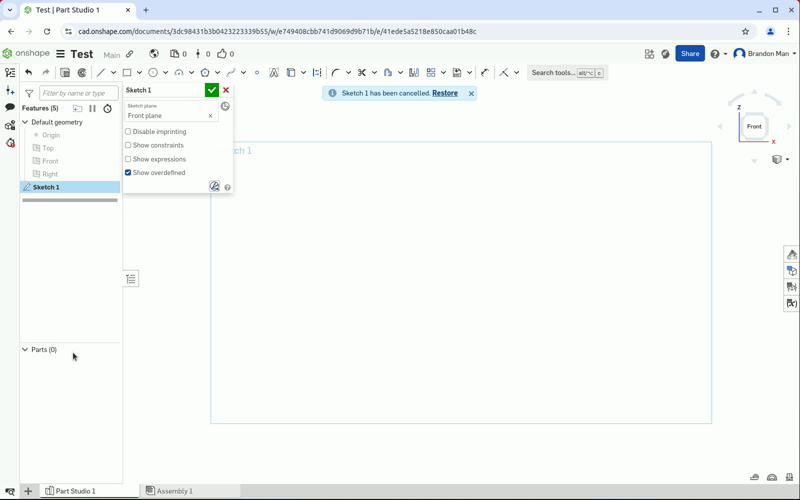
key(l)
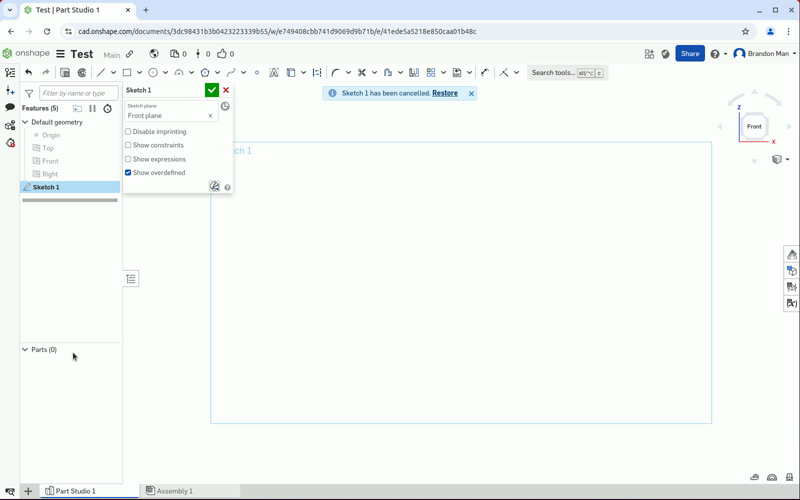
key_down(shift)
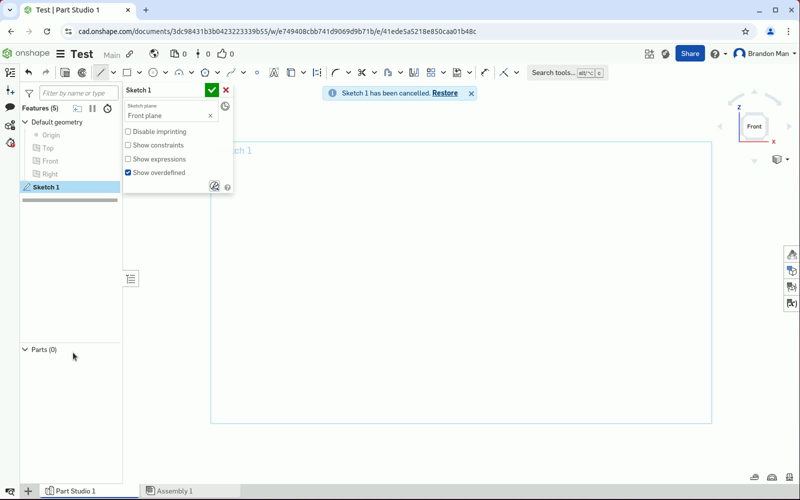
mouse_move(398, 334)
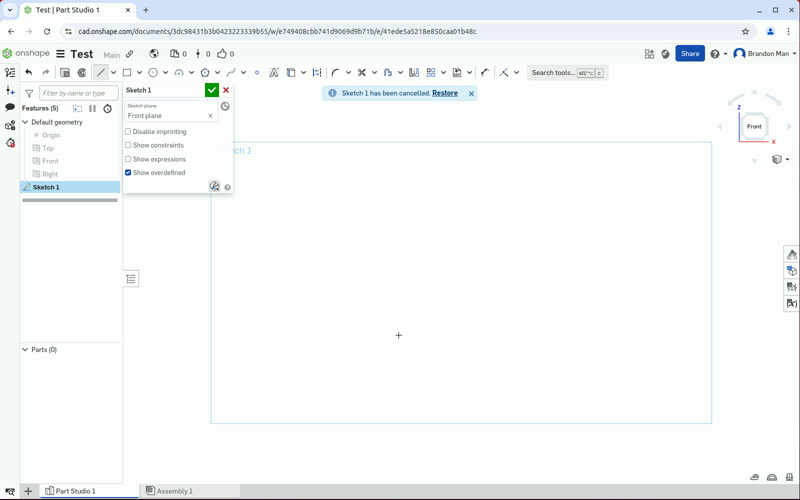
click(398, 334)
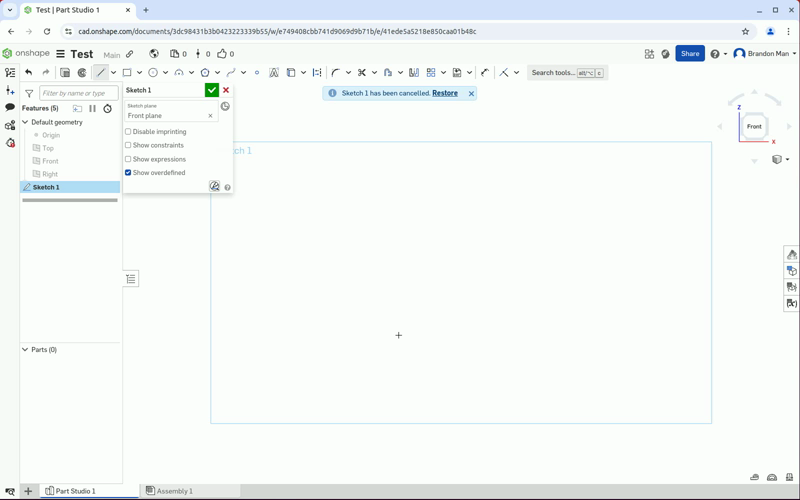
key_up(shift)
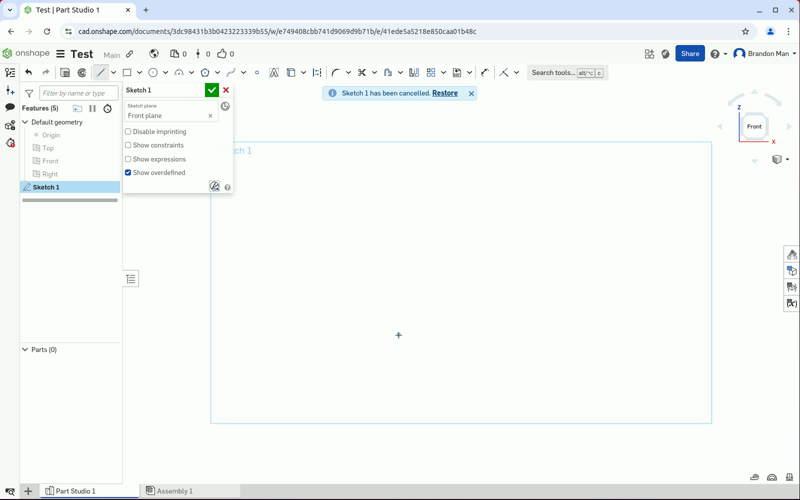
key_down(shift)
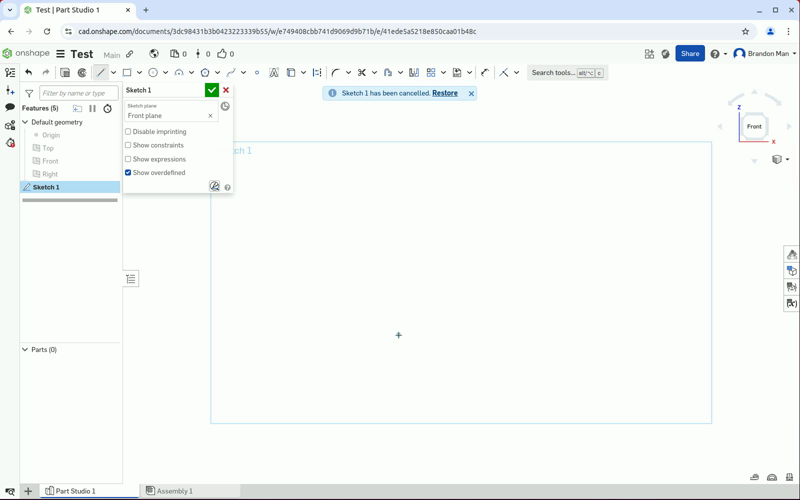
mouse_move(521, 334)
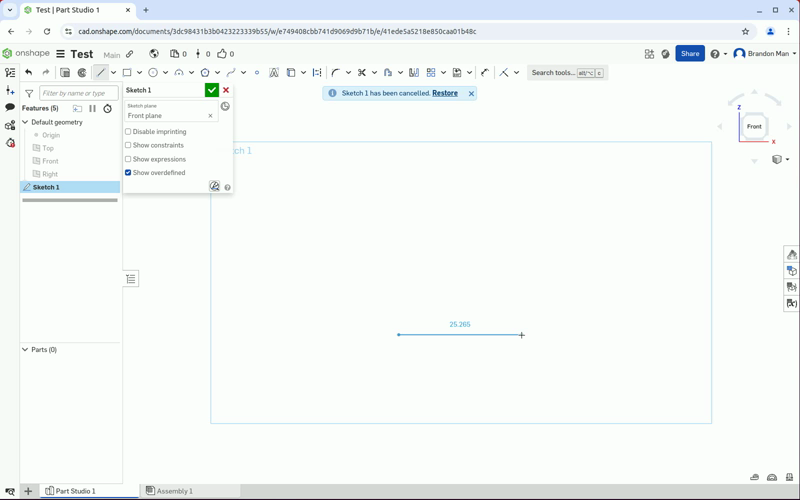
click(521, 334)
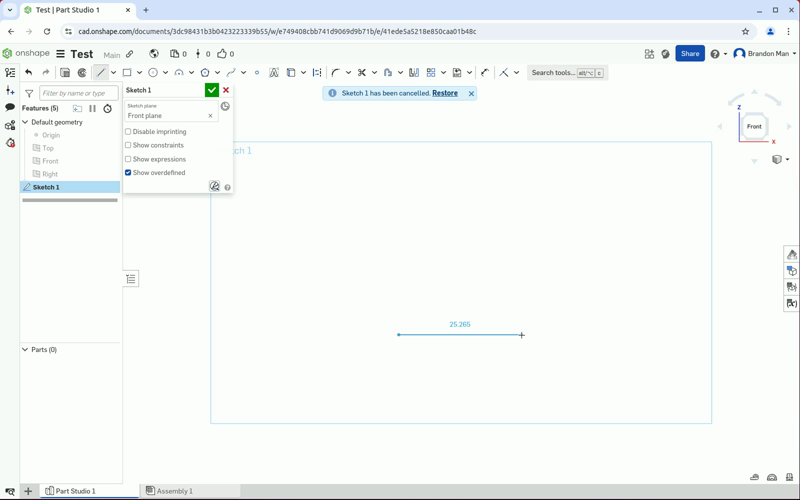
key_up(shift)
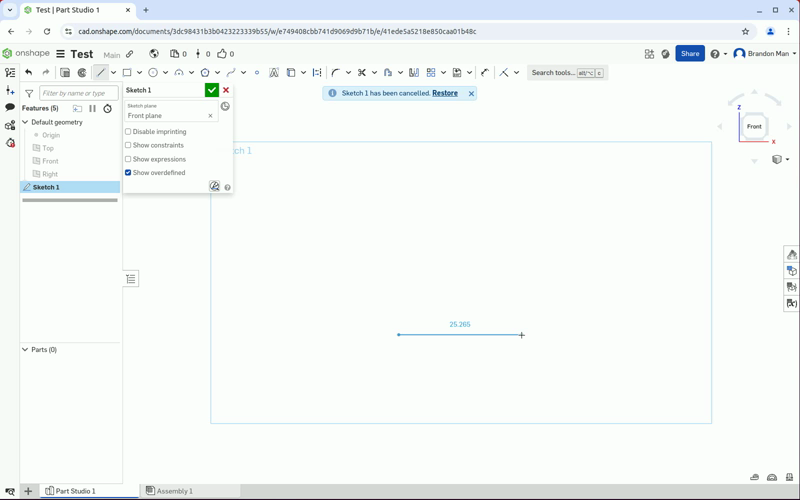
key_down(shift)
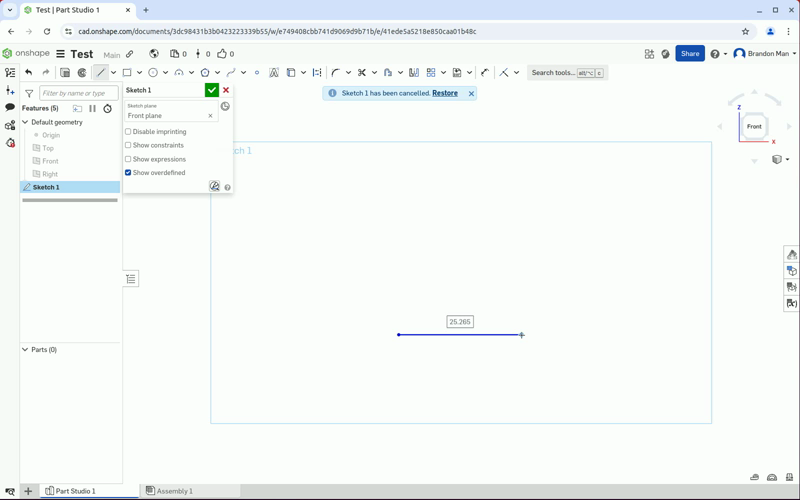
mouse_move(521, 232)
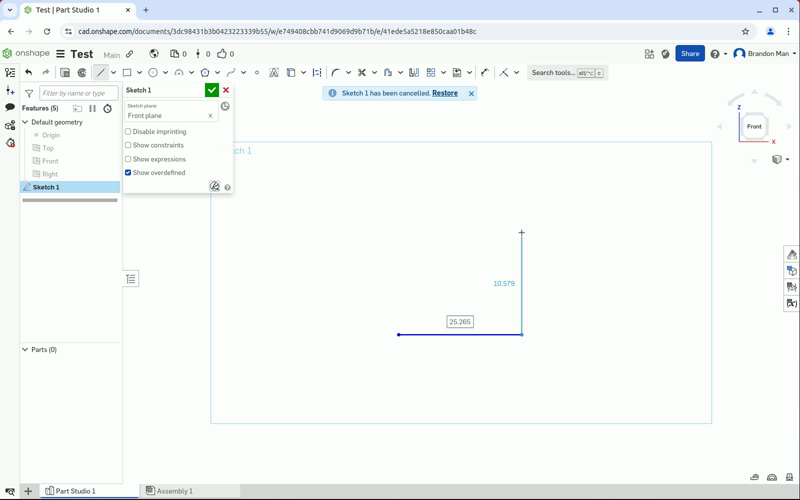
click(521, 232)
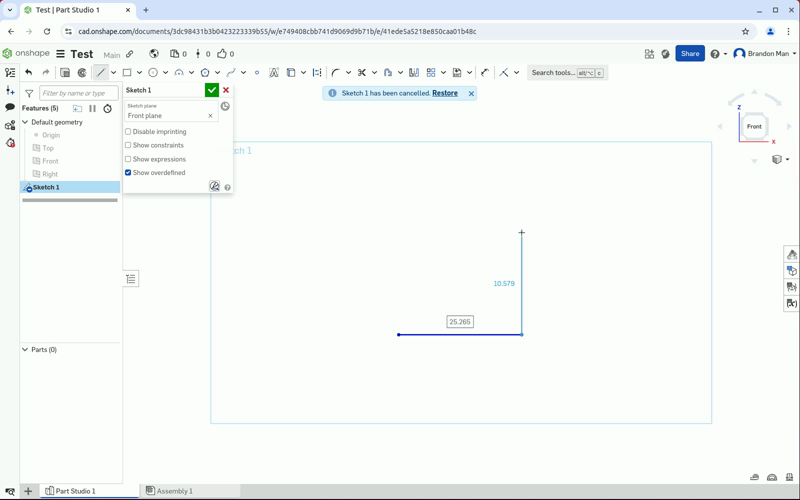
key_up(shift)
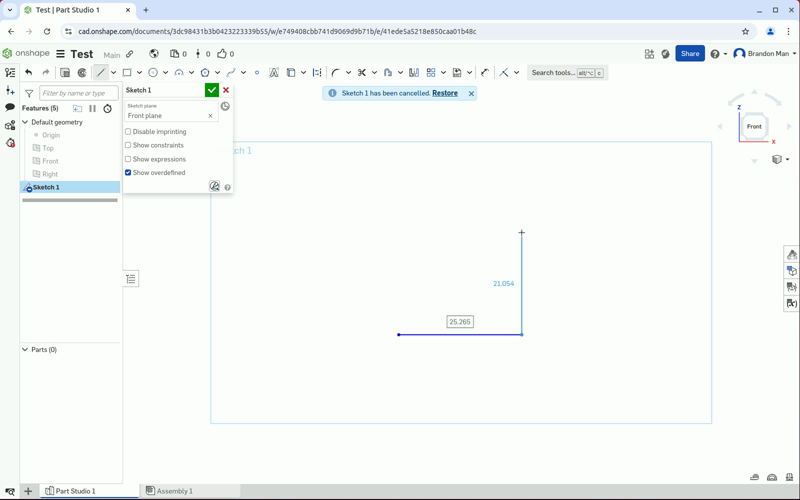
key_down(shift)
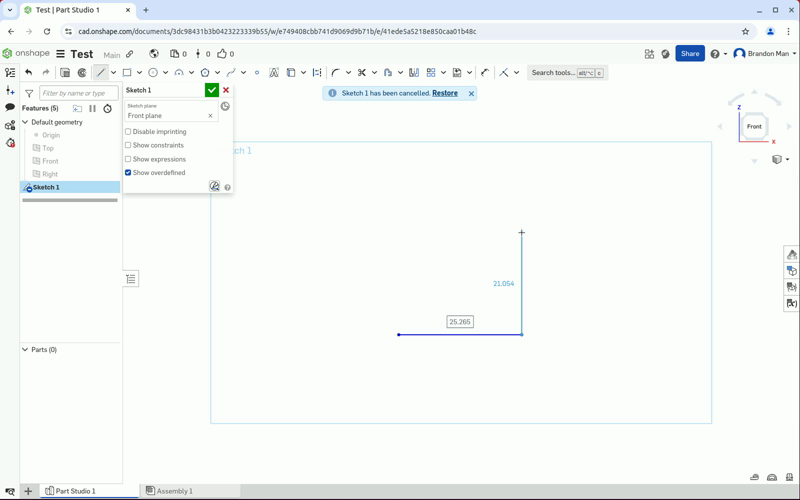
mouse_move(398, 232)
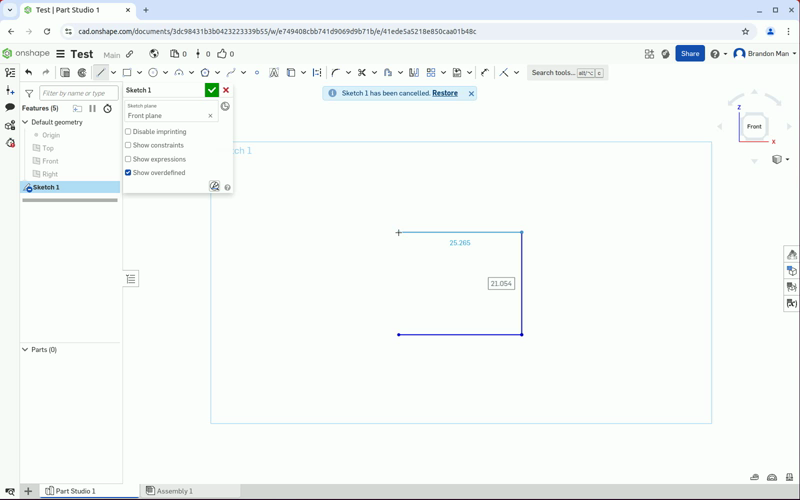
click(398, 232)
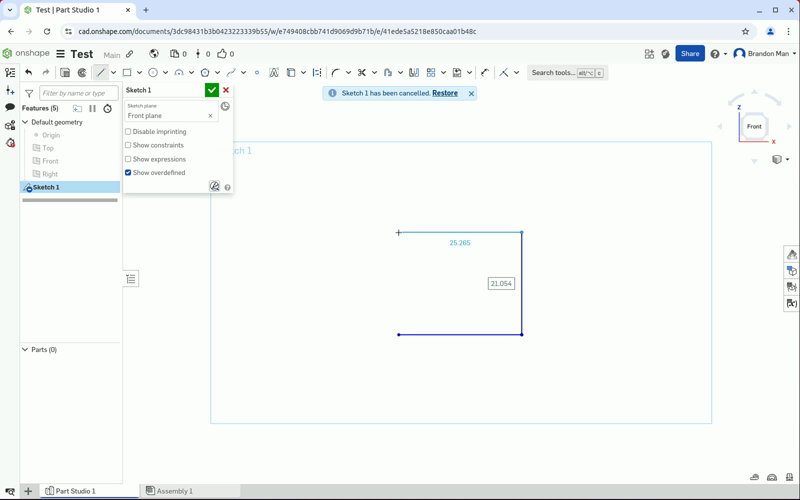
key_up(shift)
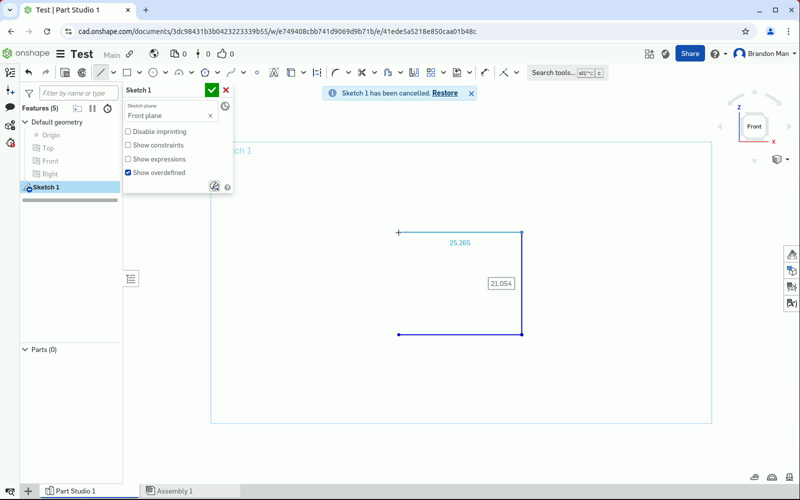
key_down(shift)
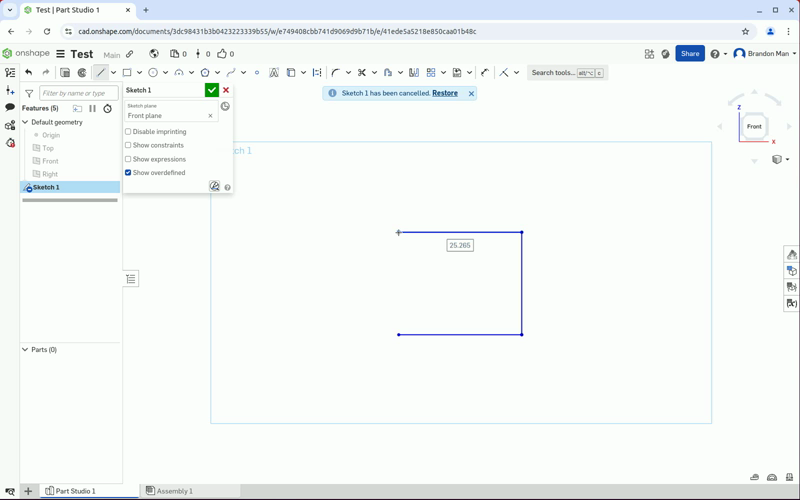
mouse_move(398, 334)
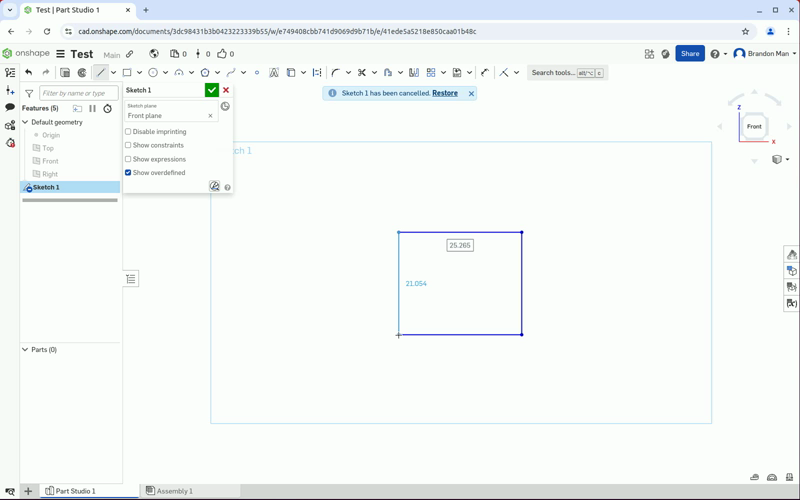
key_up(shift)
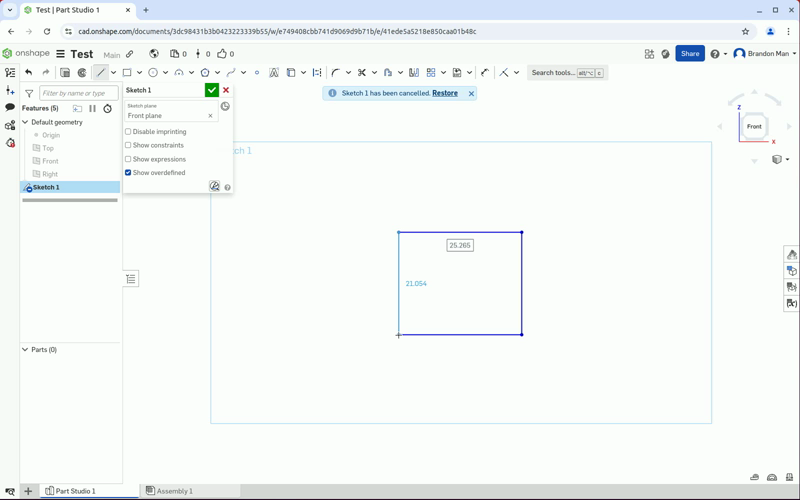
click(398, 334)
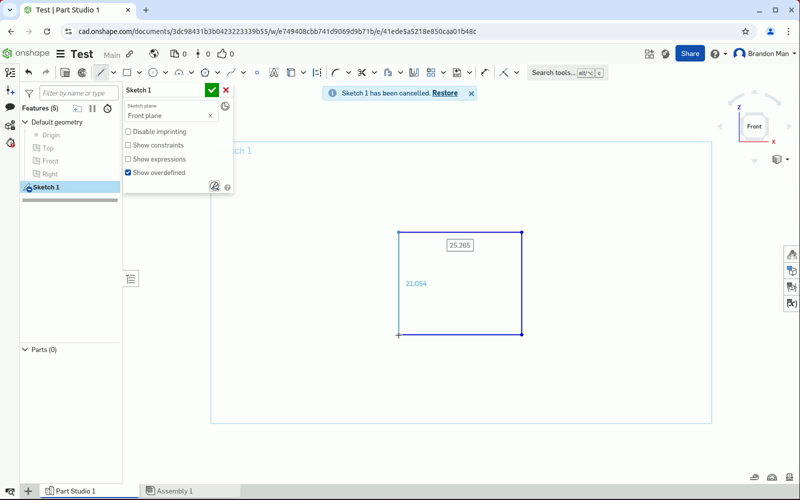
key(esc)
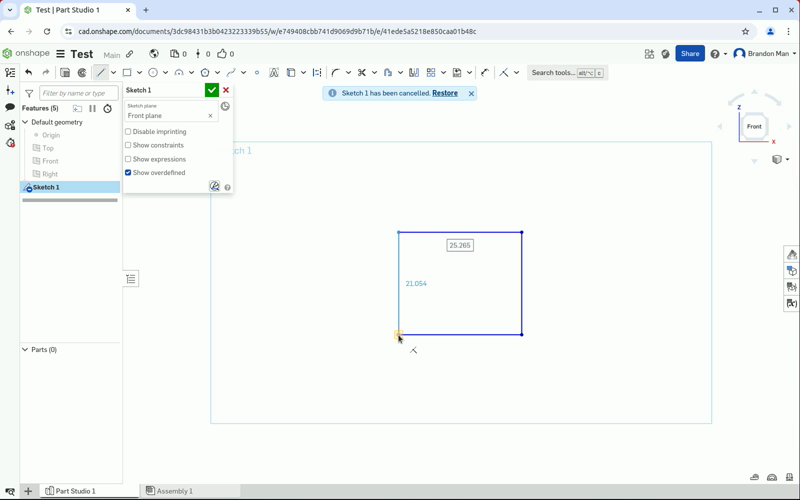
mouse_move(429, 325)
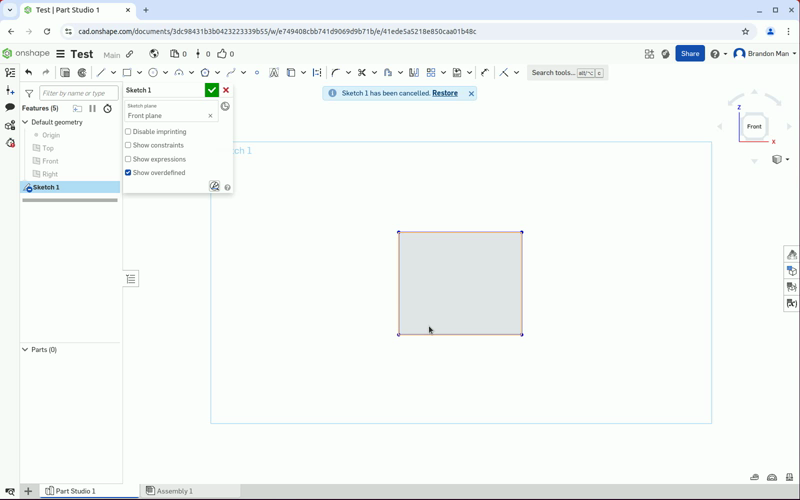
click(429, 325)
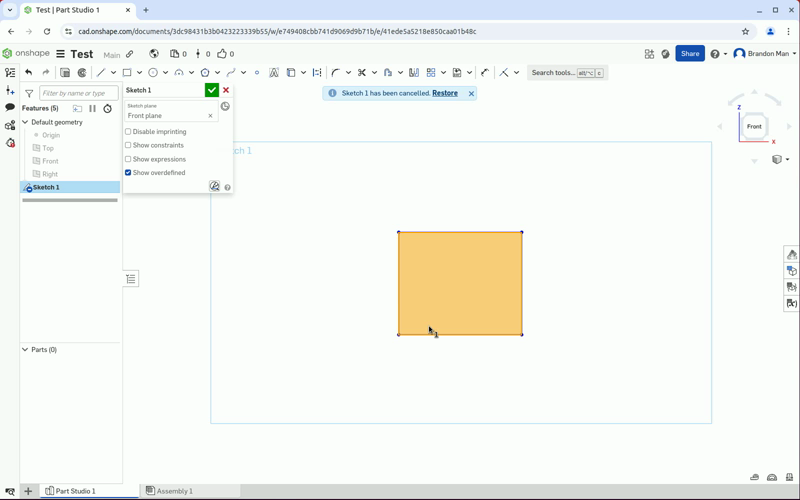
mouse_move(73, 352)
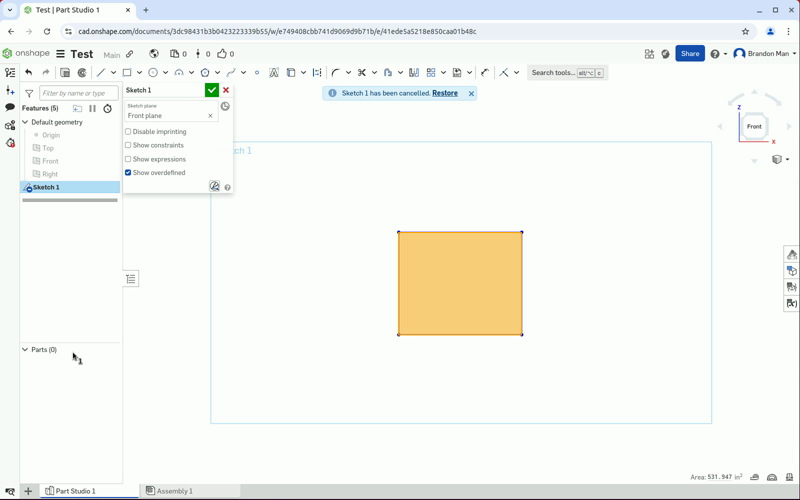
key(shift+y)
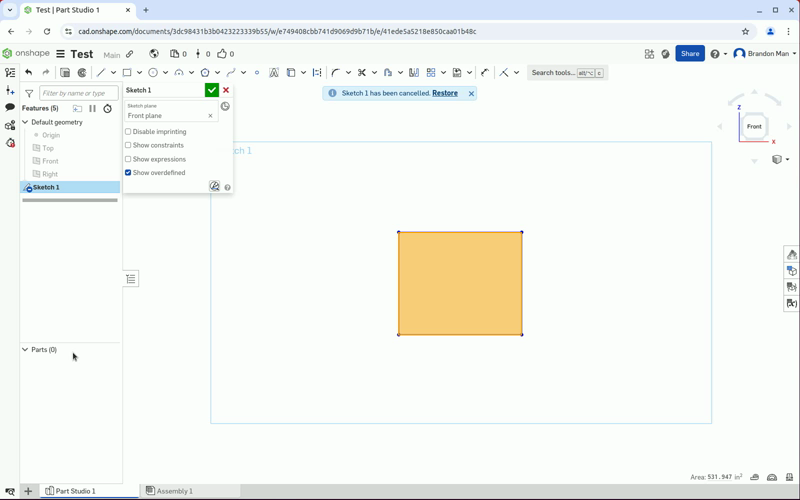
key(shift+e)
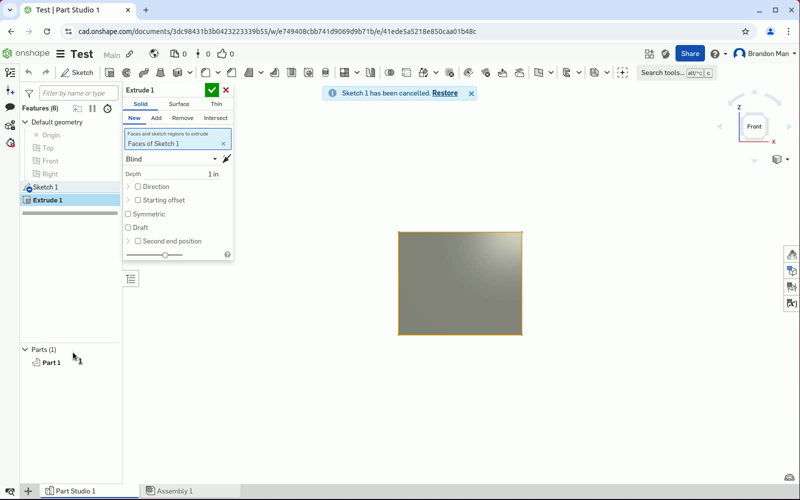
mouse_move(143, 106)
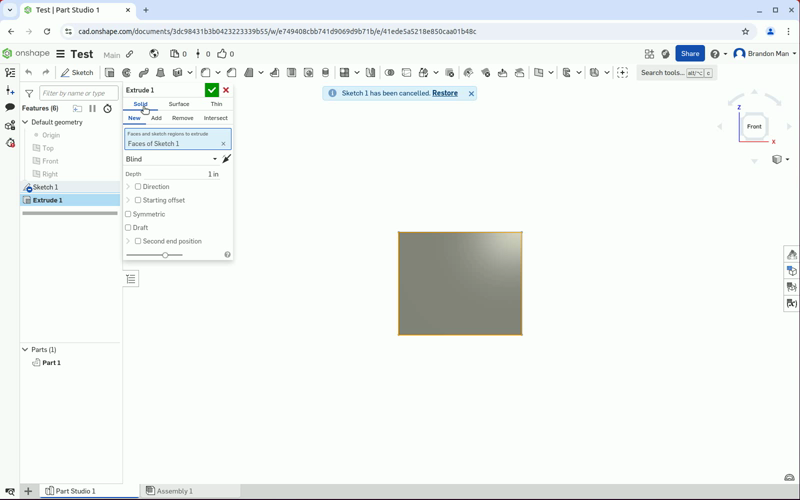
click(143, 106)
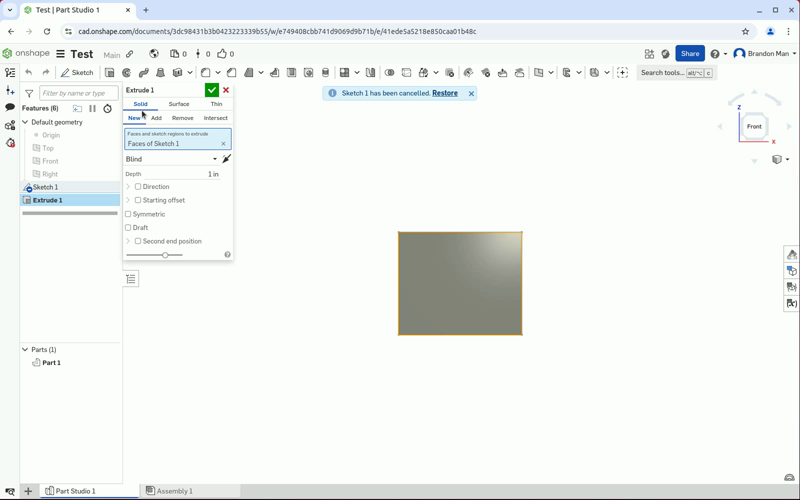
mouse_move(137, 120)
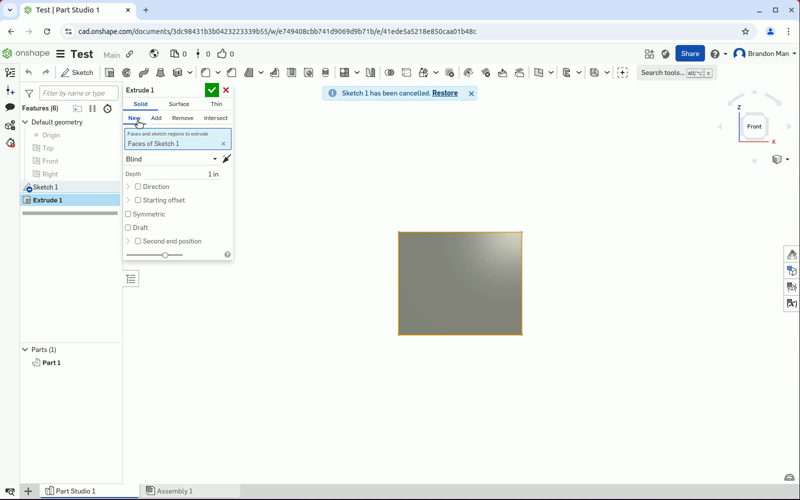
click(137, 120)
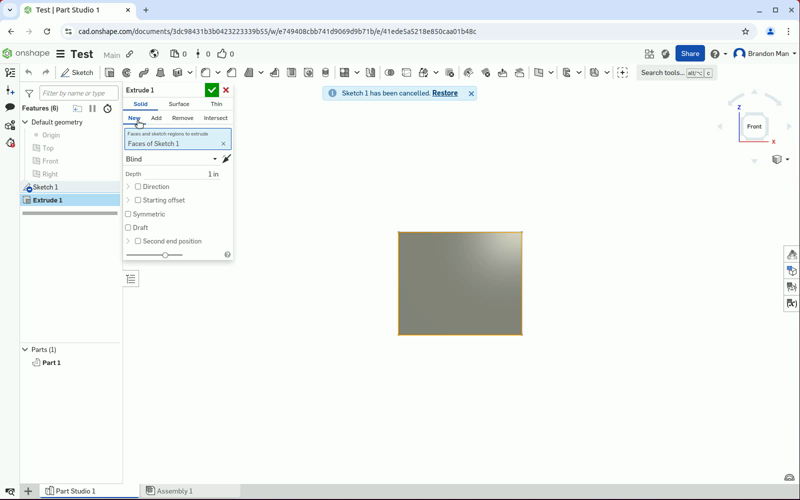
key(tab, 4)
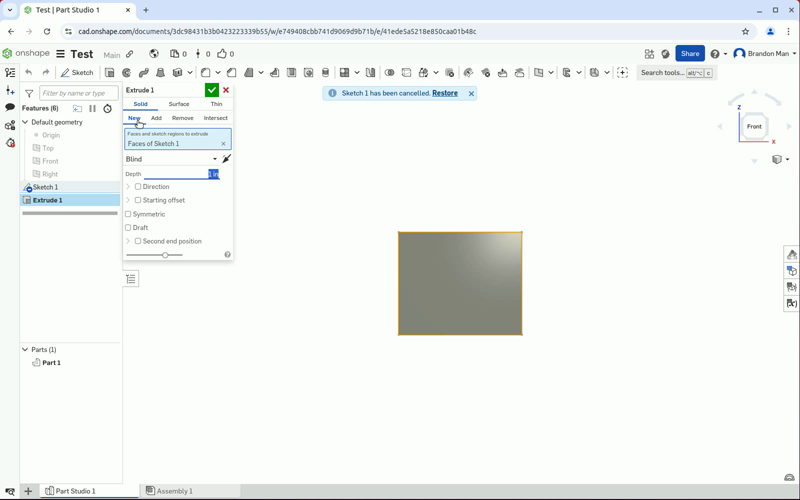
text(13.961)
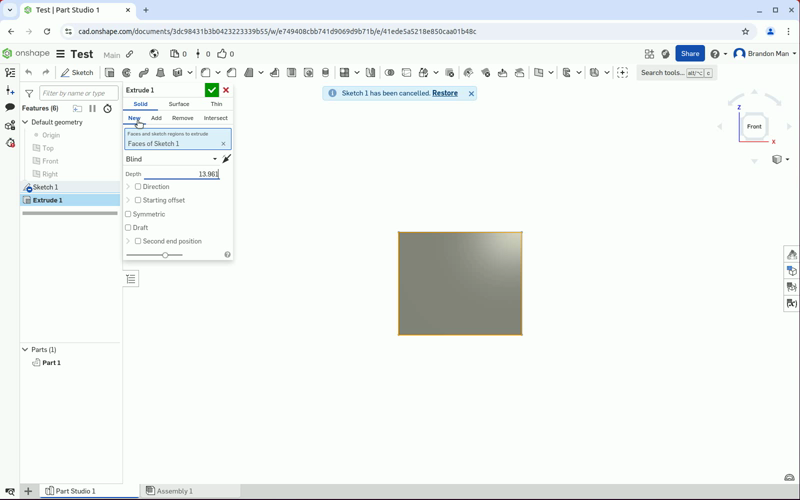
key(enter)
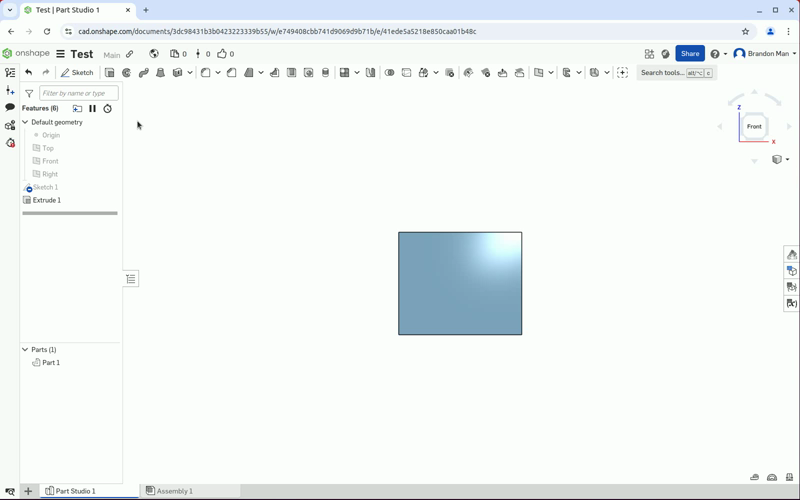
key(shift+h)
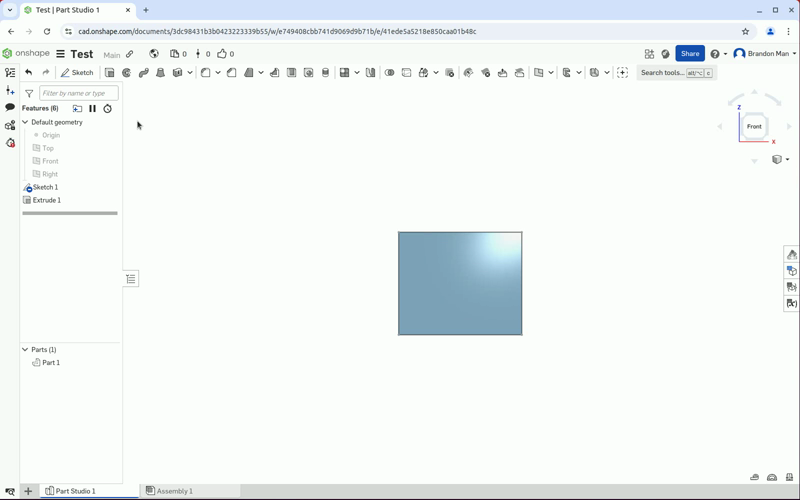
key(shift+h)
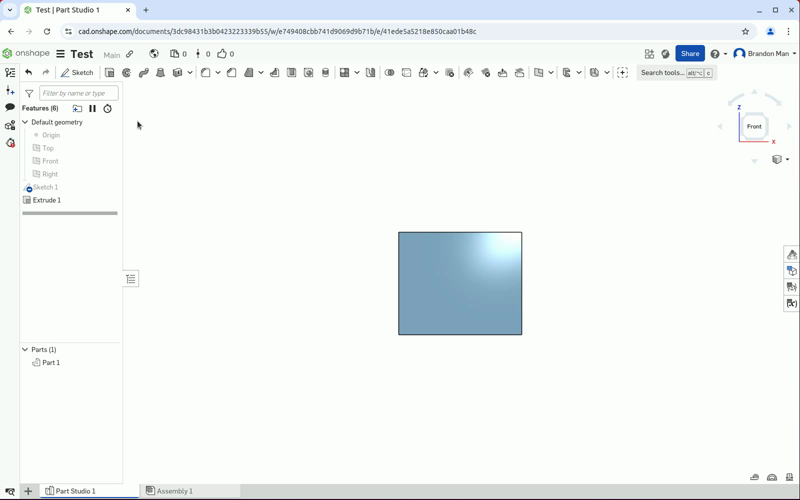
mouse_move(73, 189)
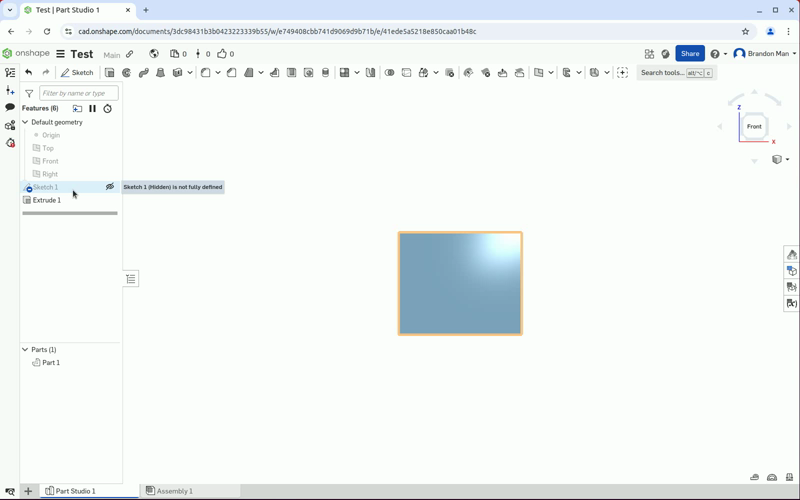
click(73, 189)
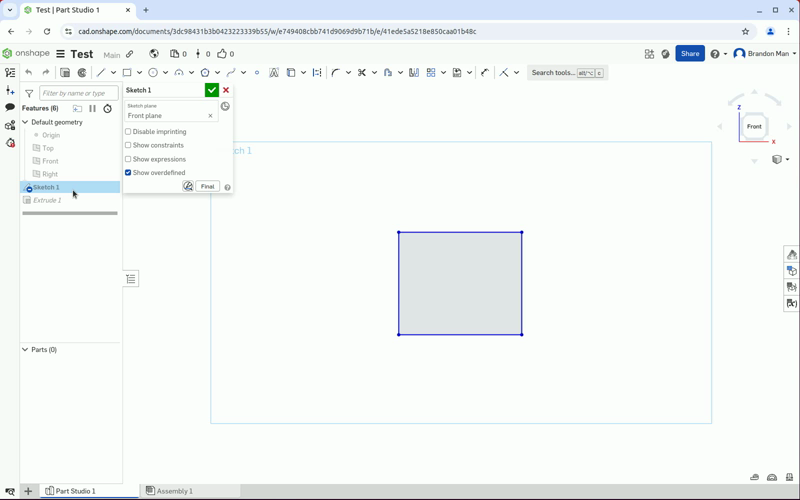
mouse_move(229, 92)
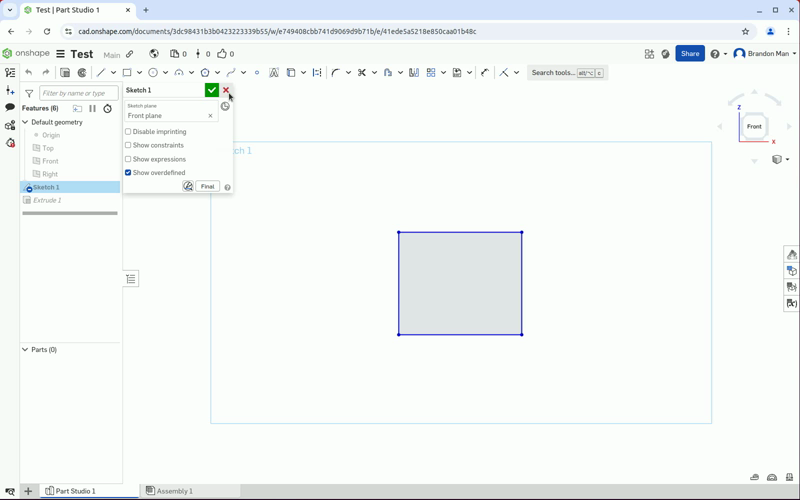
click(229, 92)
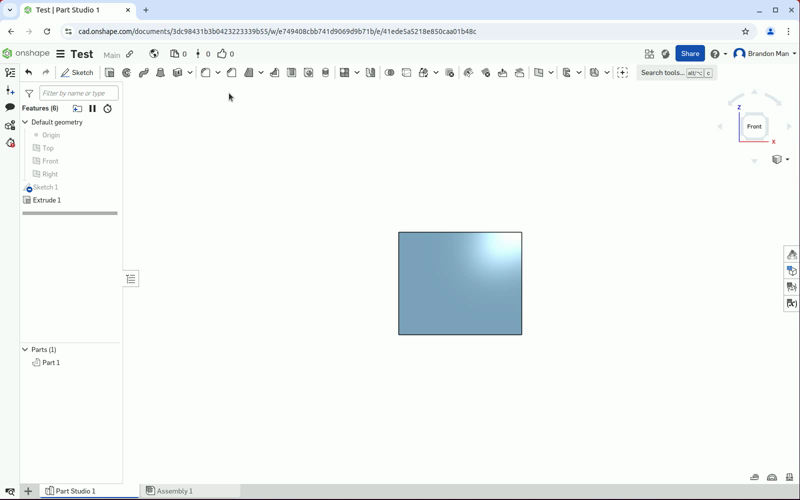
mouse_move(541, 75)
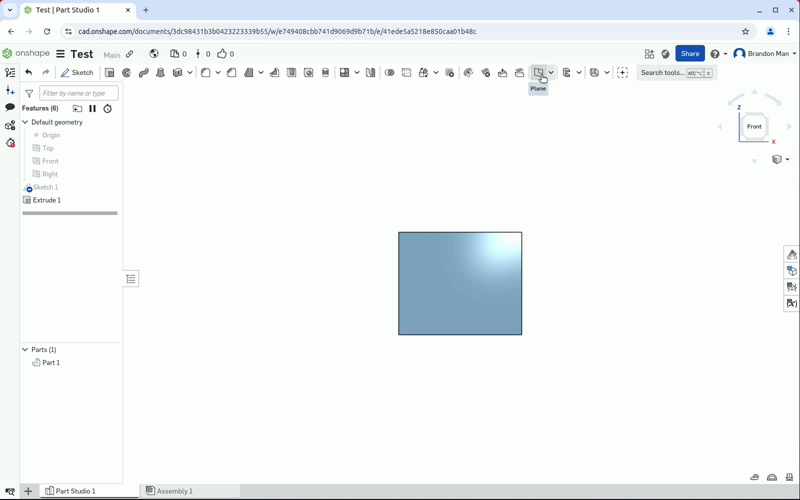
click(541, 75)
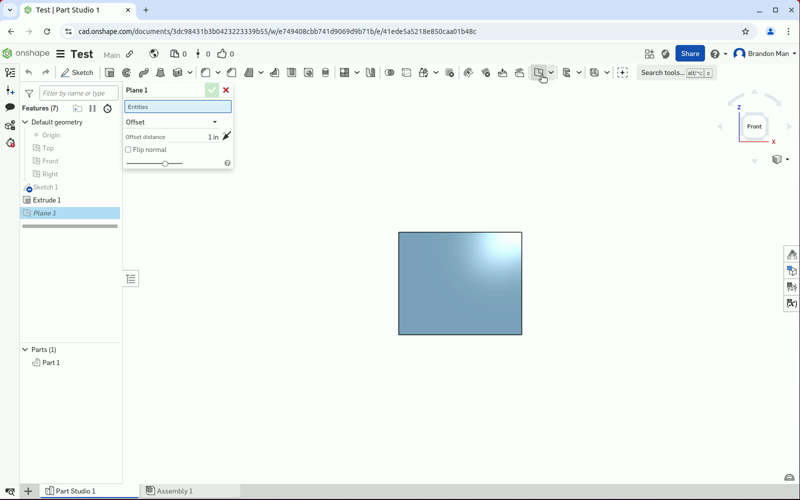
mouse_move(73, 163)
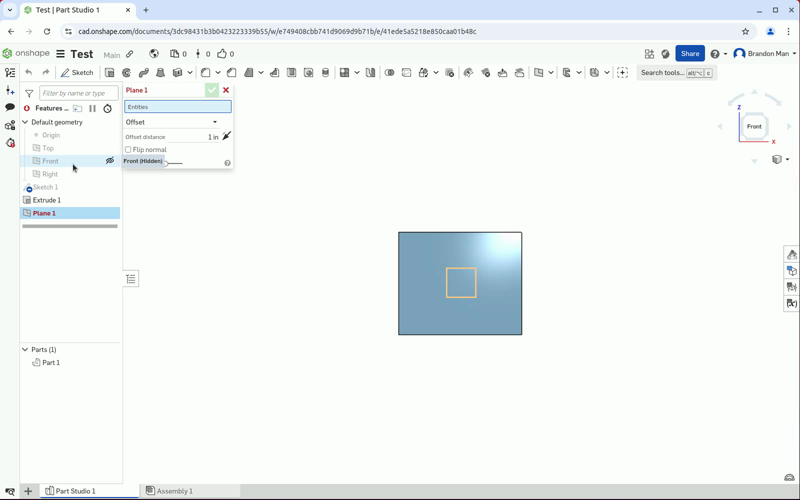
click(73, 163)
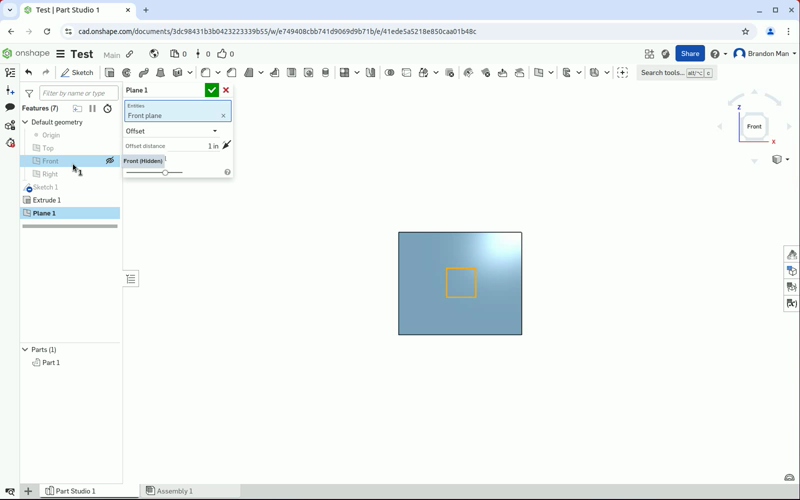
key(tab, 2)
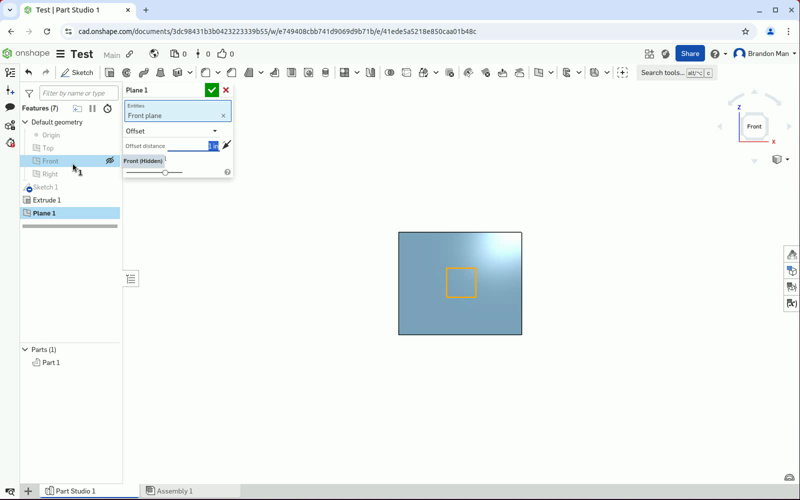
text(14.204)
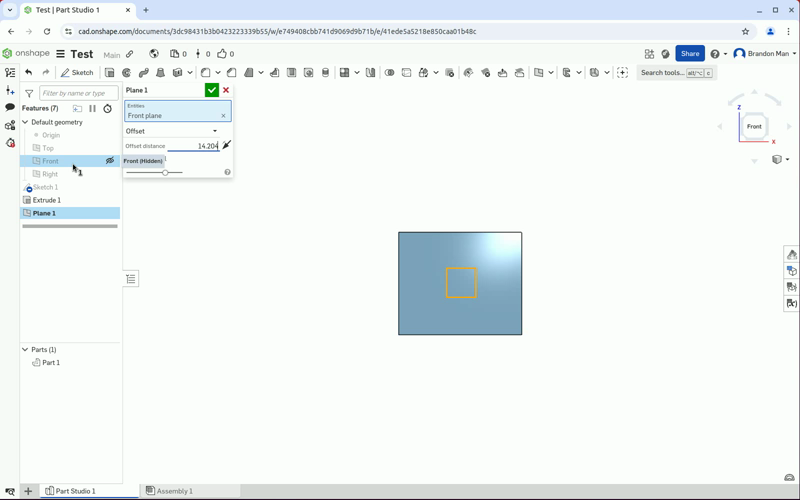
key(enter, 2)
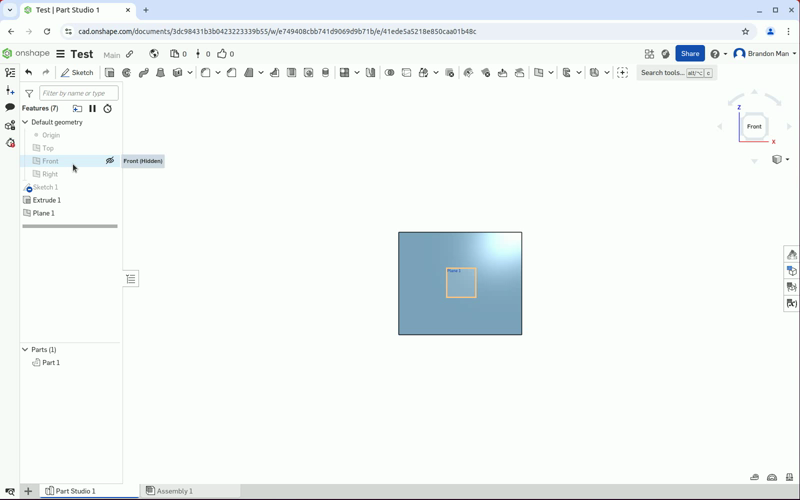
key(shift+s)
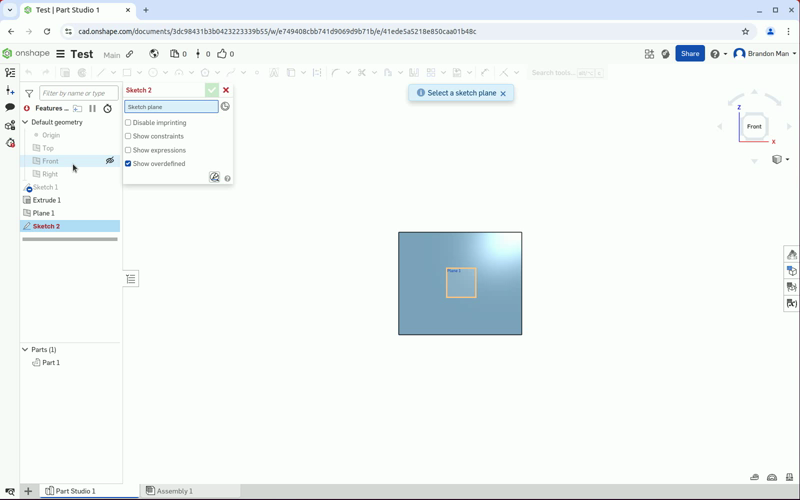
mouse_move(73, 215)
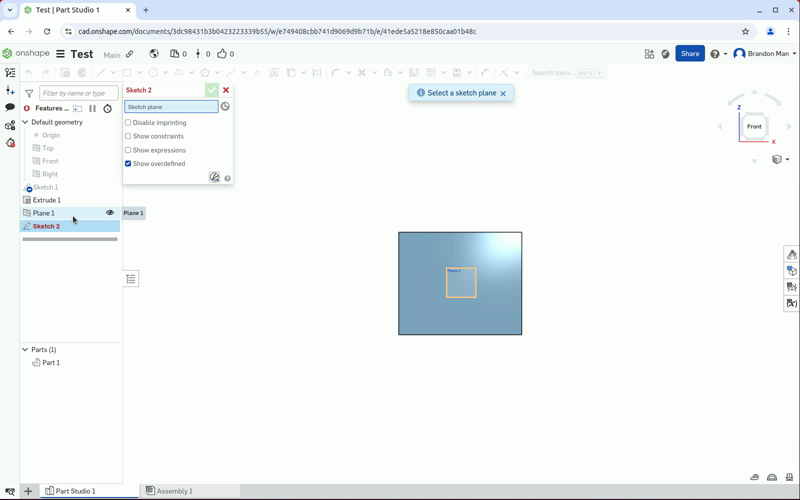
click(73, 215)
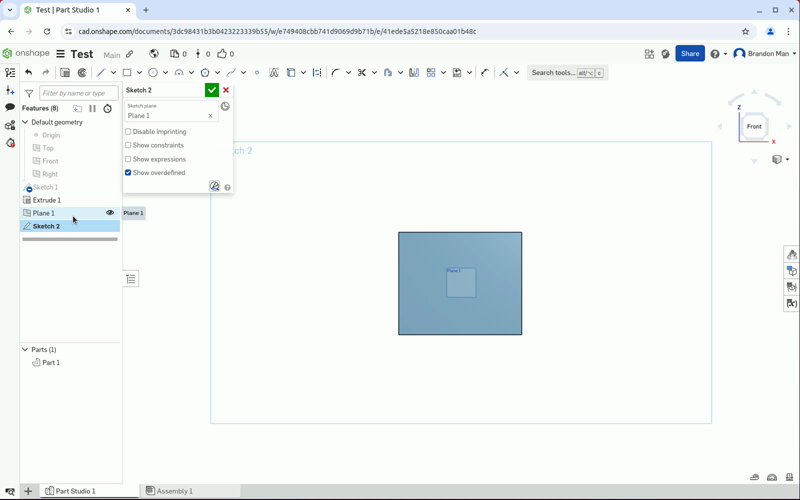
mouse_move(73, 352)
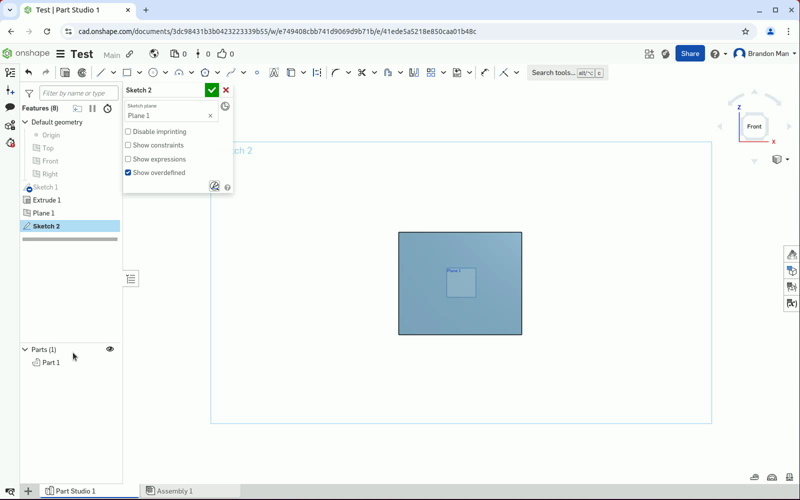
key(y)
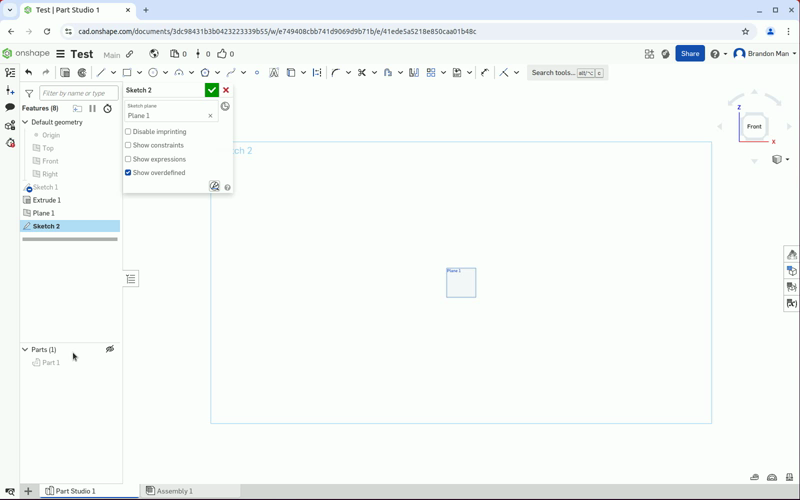
key(c)
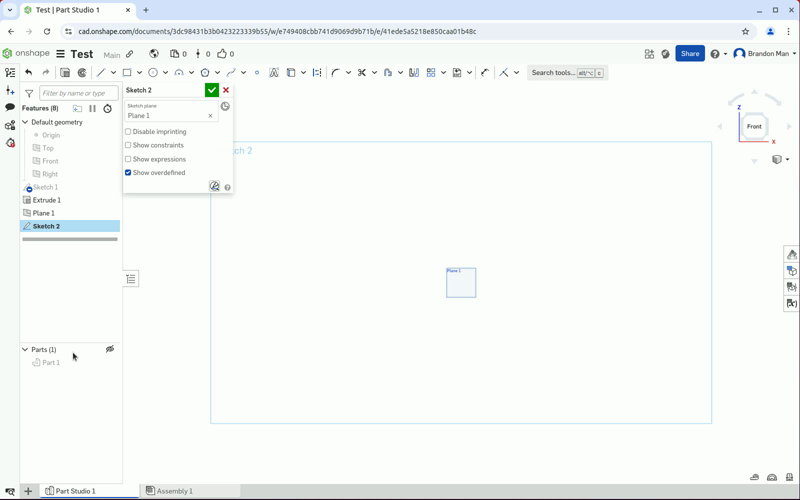
key_down(shift)
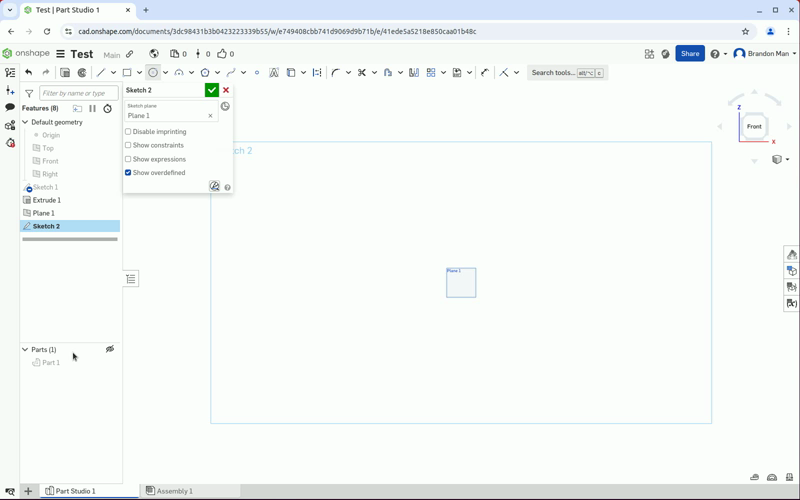
mouse_move(461, 282)
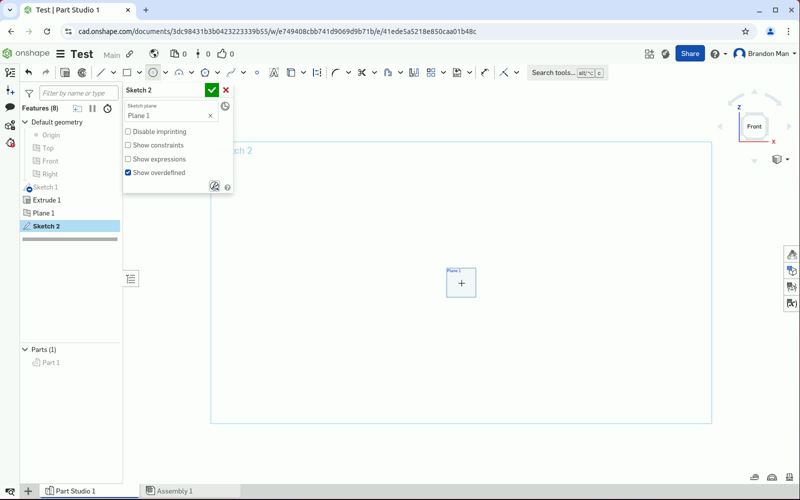
click(461, 282)
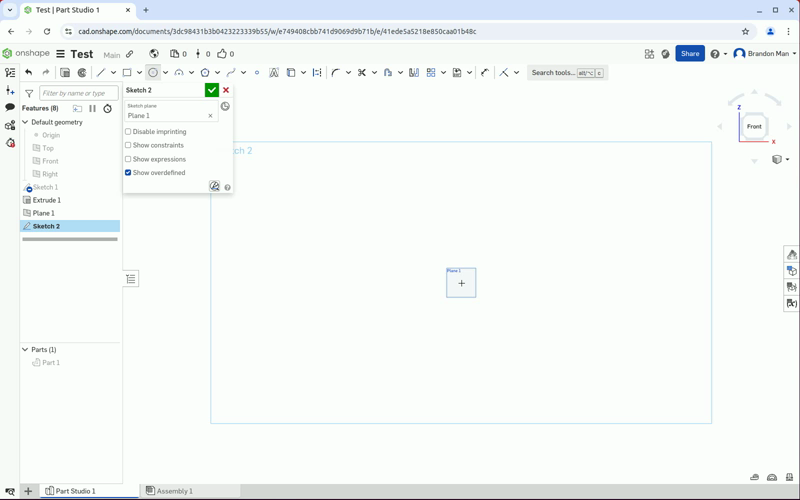
key_up(shift)
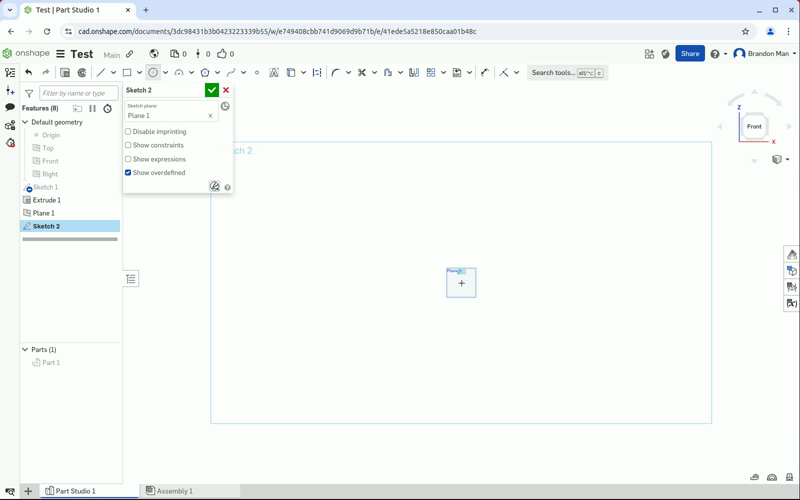
mouse_move(501, 282)
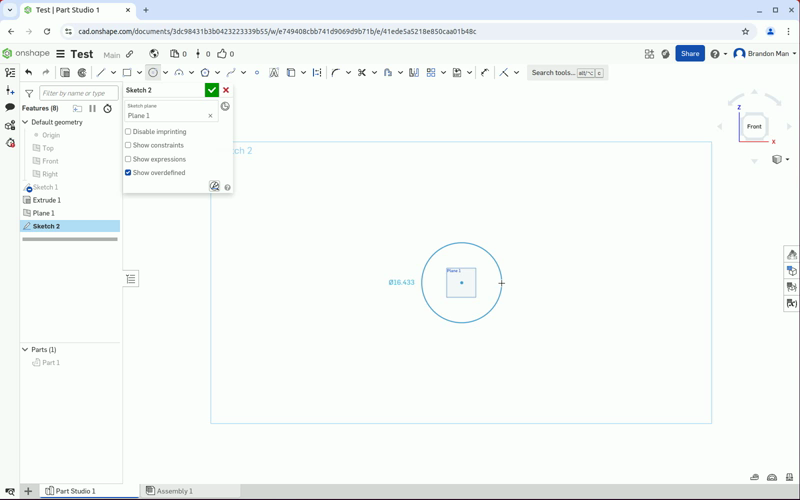
click(501, 282)
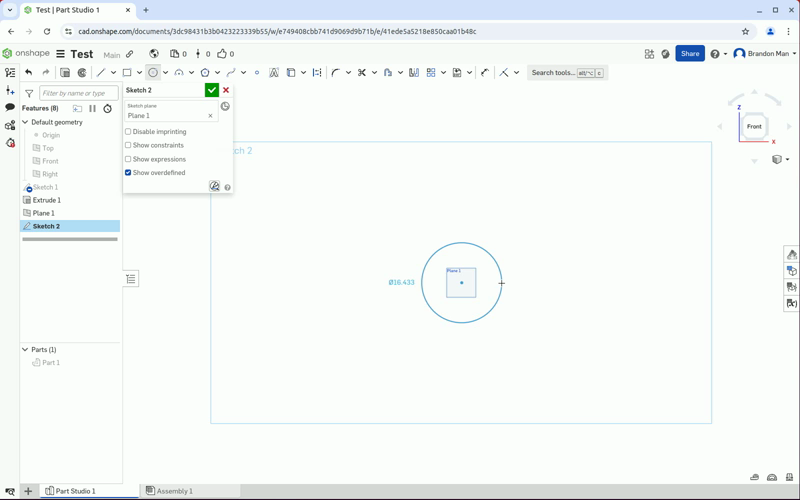
key(esc)
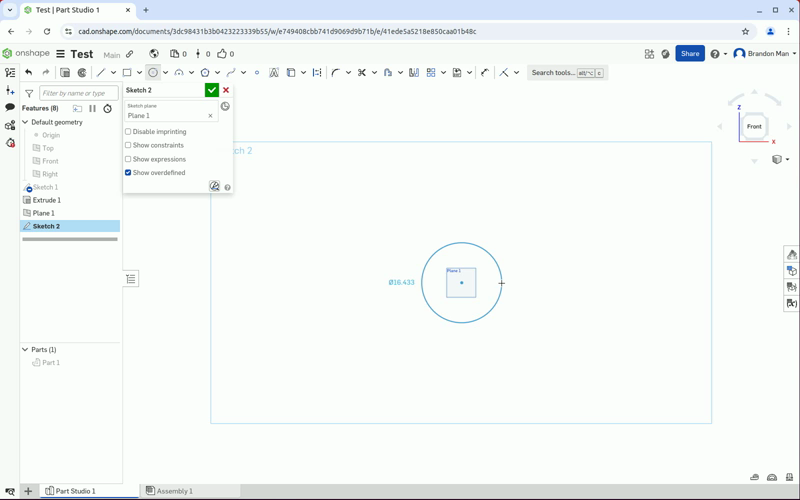
mouse_move(483, 298)
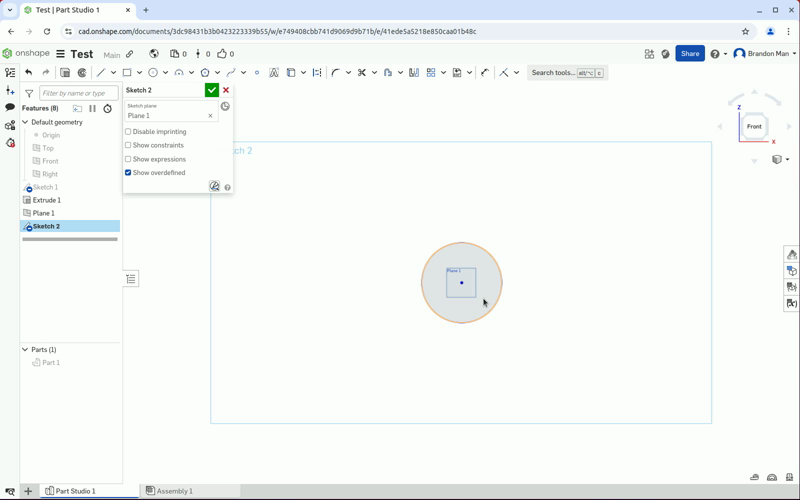
click(483, 298)
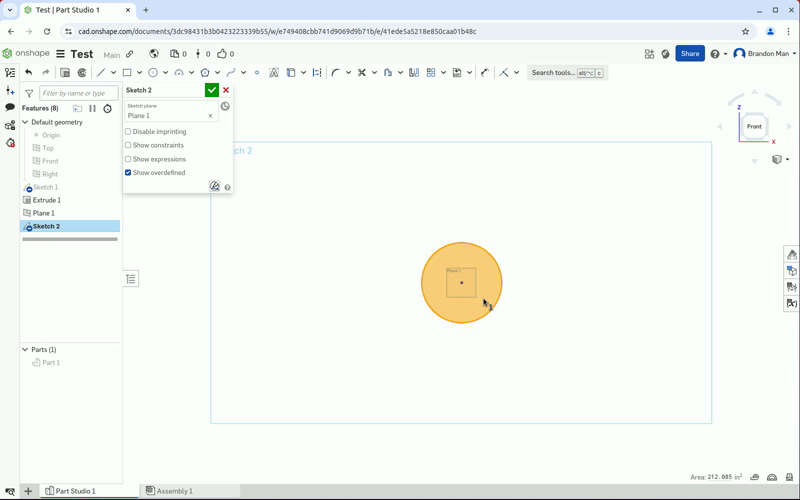
mouse_move(73, 352)
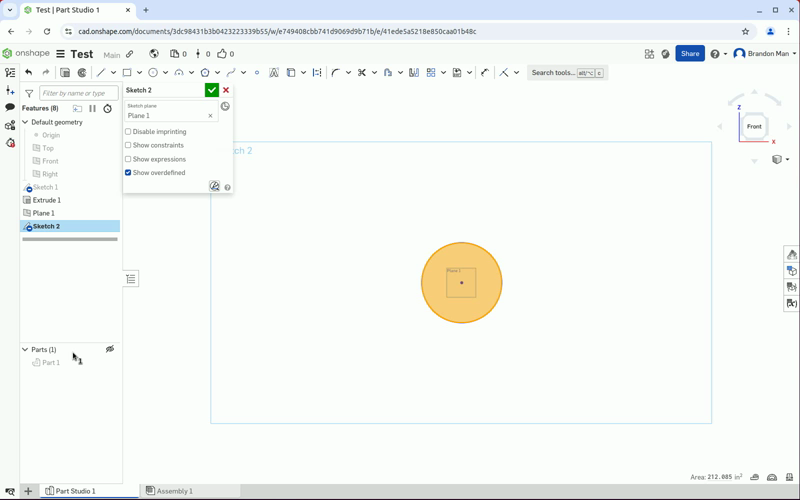
key(shift+y)
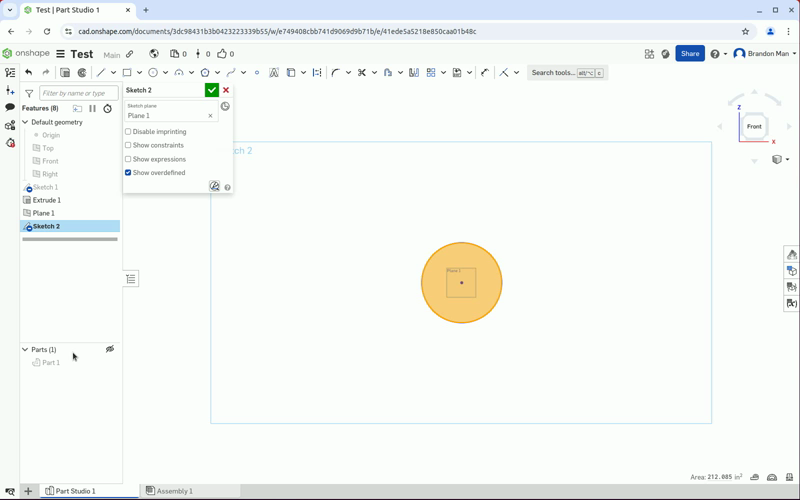
key(shift+e)
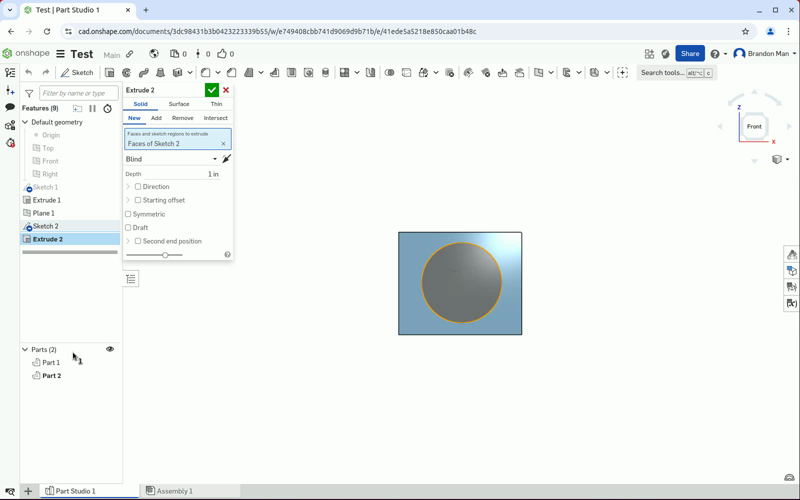
mouse_move(143, 106)
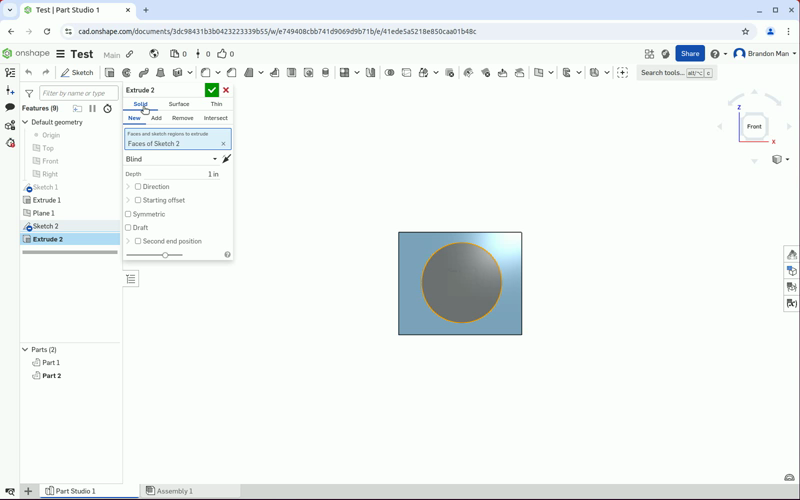
click(143, 106)
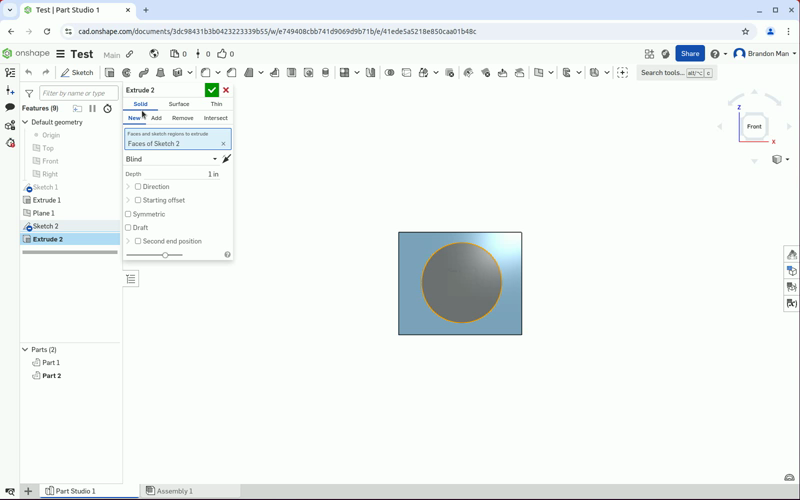
mouse_move(137, 120)
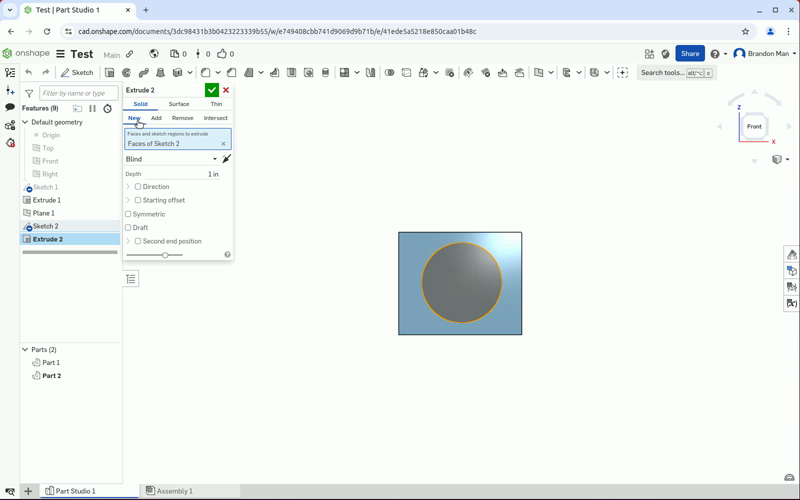
click(137, 120)
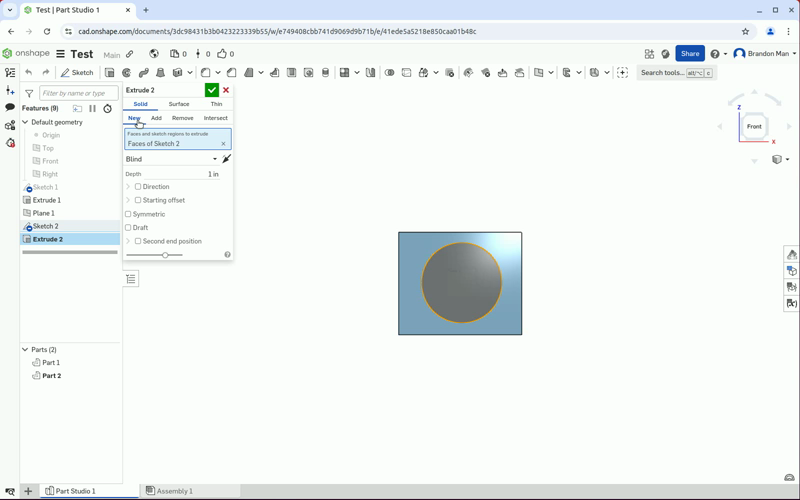
key(tab, 4)
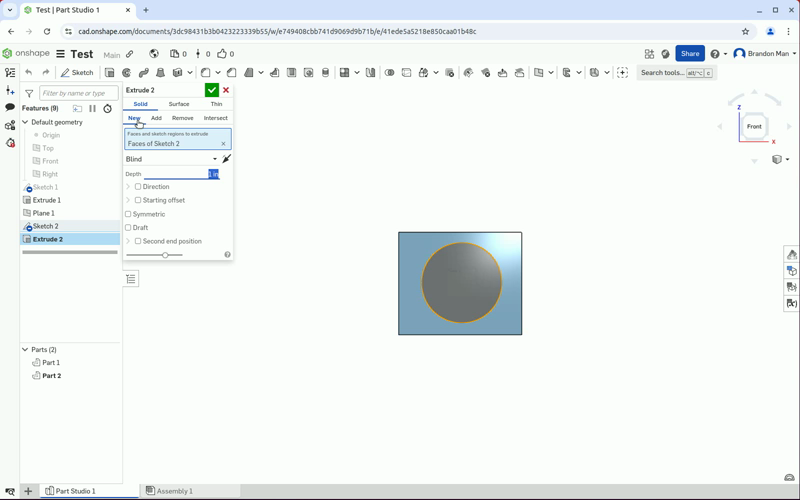
text(9.147)
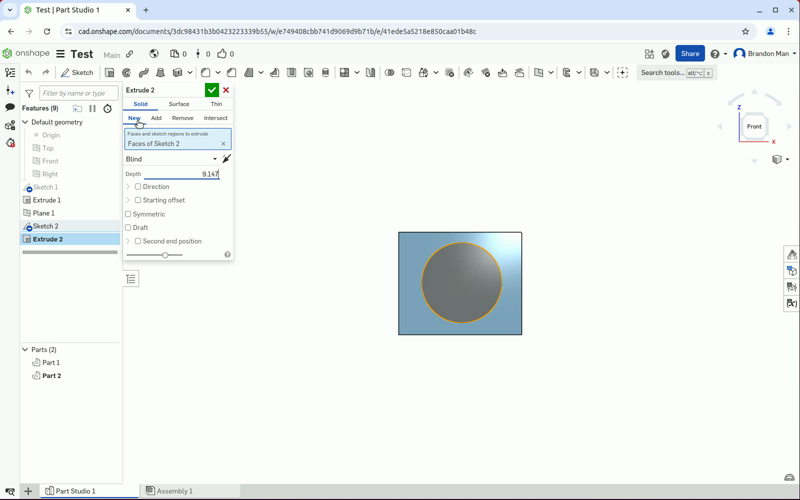
key(enter)
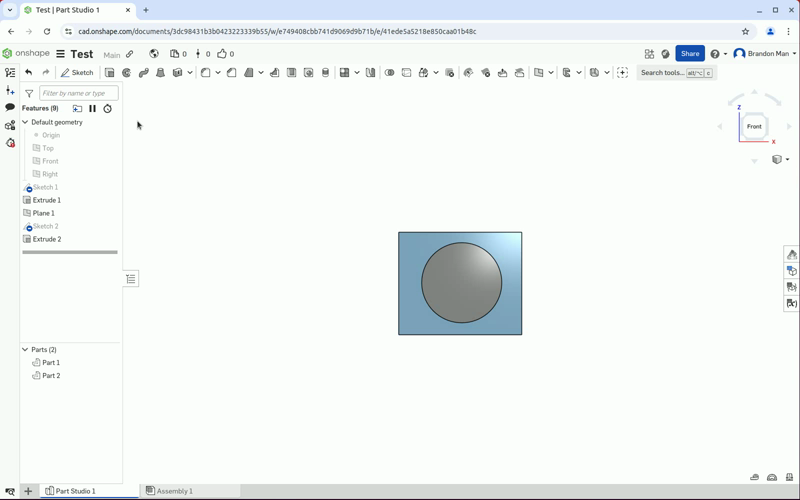
key(shift+h)
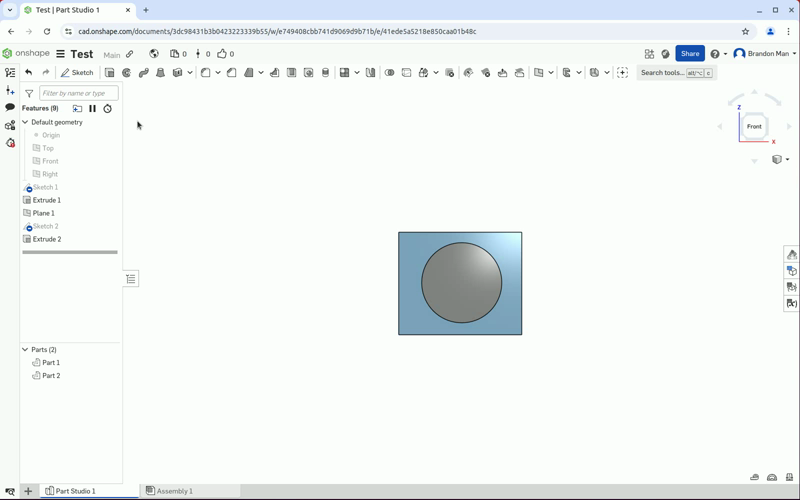
key(shift+h)
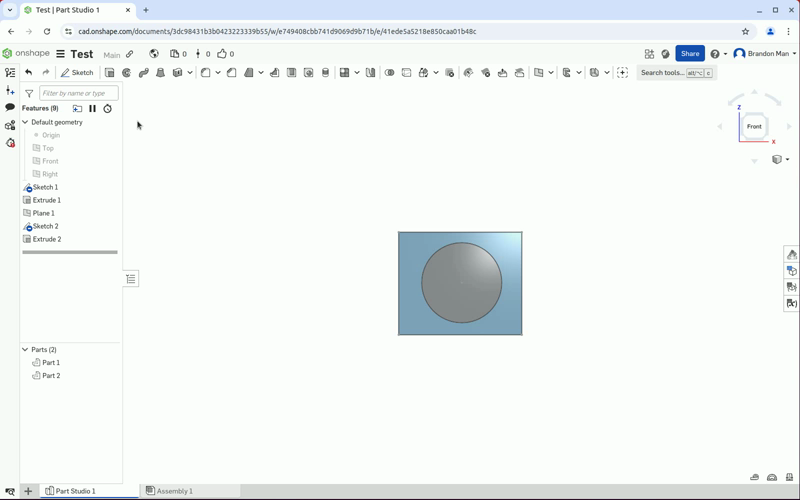
key(shift+7)
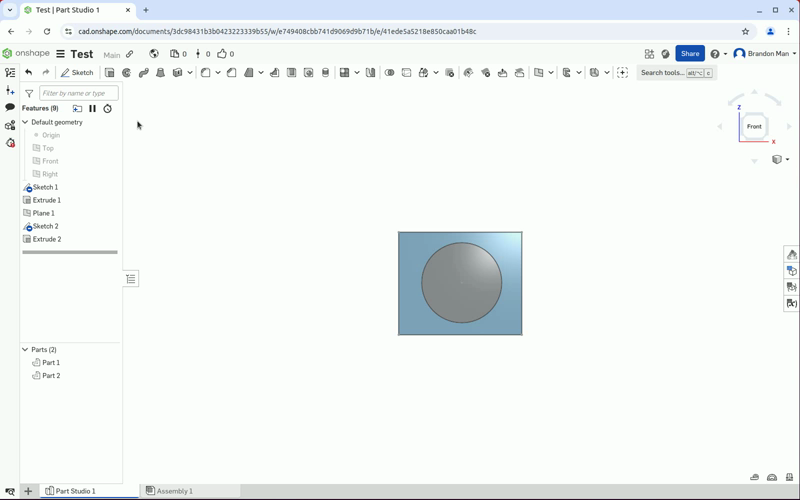
key(left, 2)
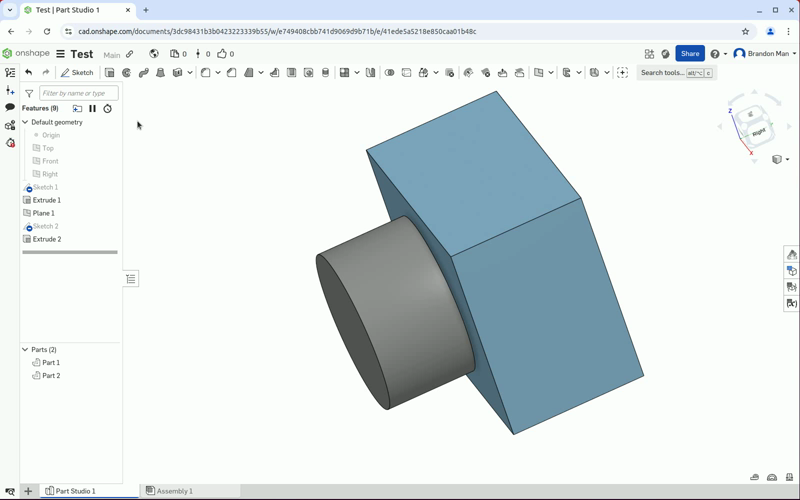
key(down, 2)
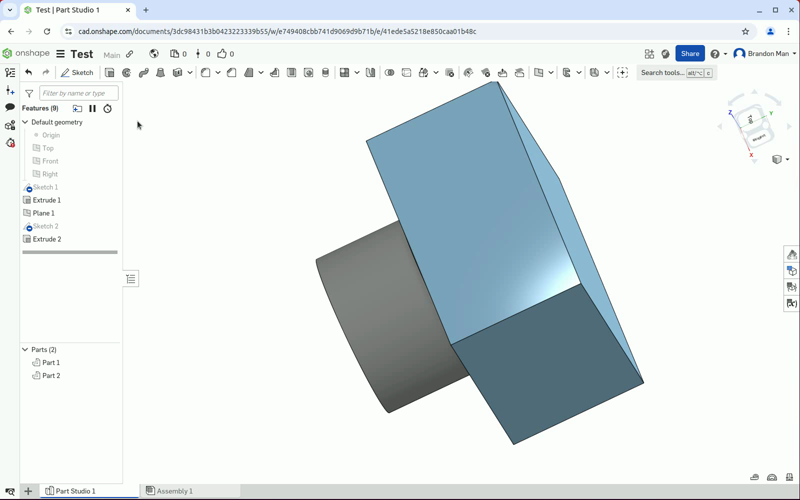
key(up, 2)
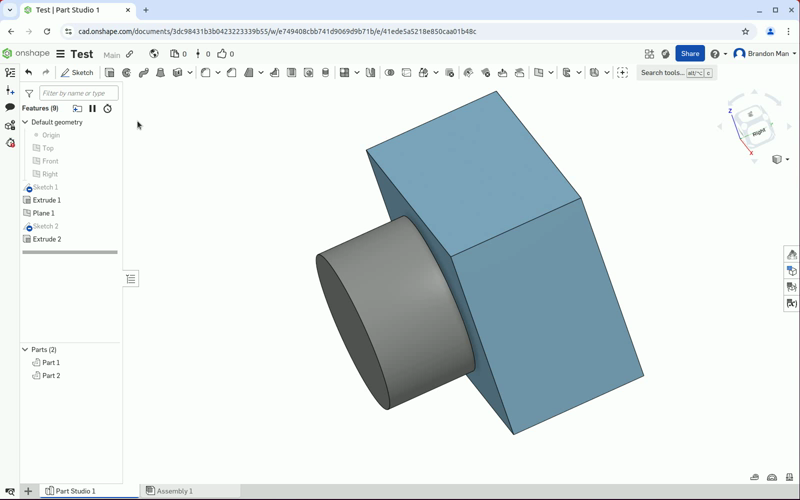
key(right, 2)
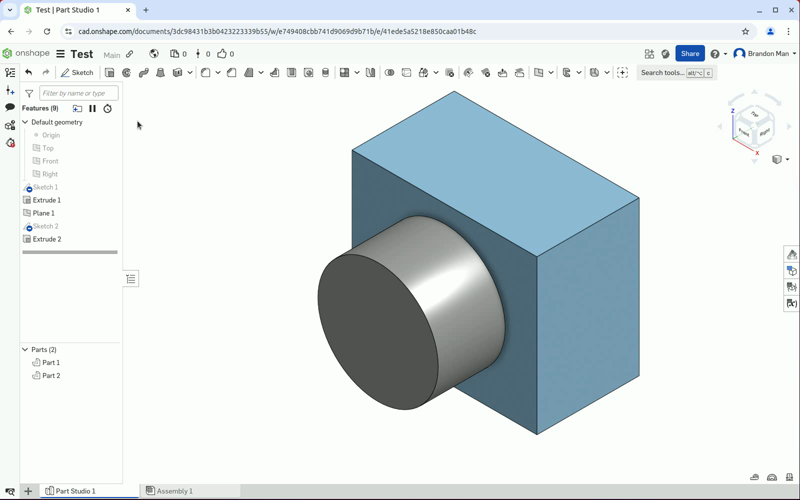
mouse_move(73, 189)
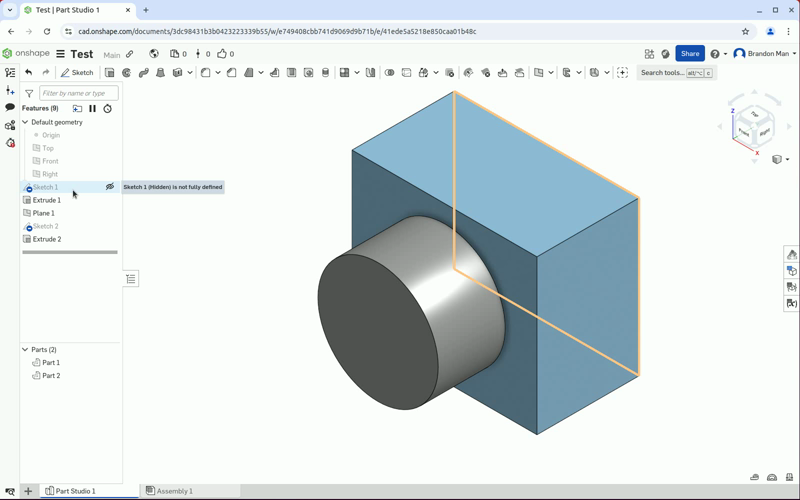
click(73, 189)